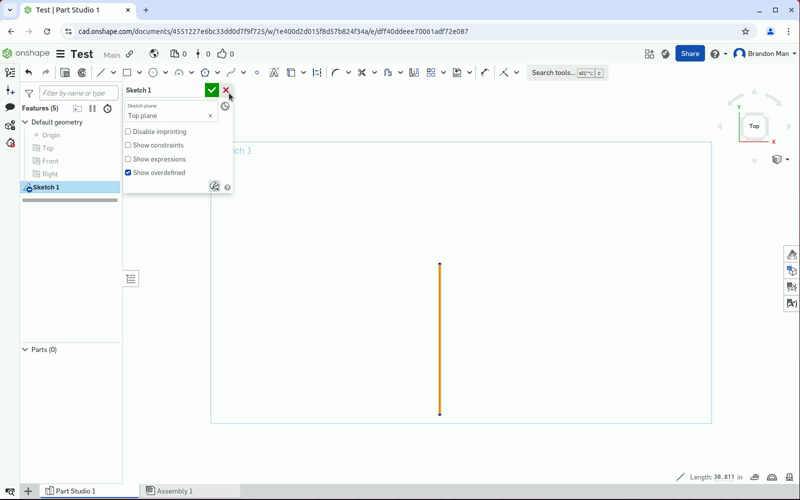
key(shift+h)
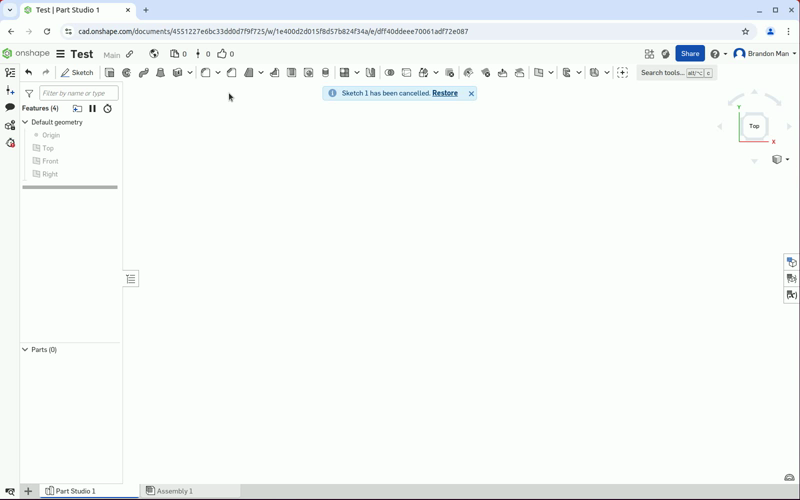
mouse_move(73, 352)
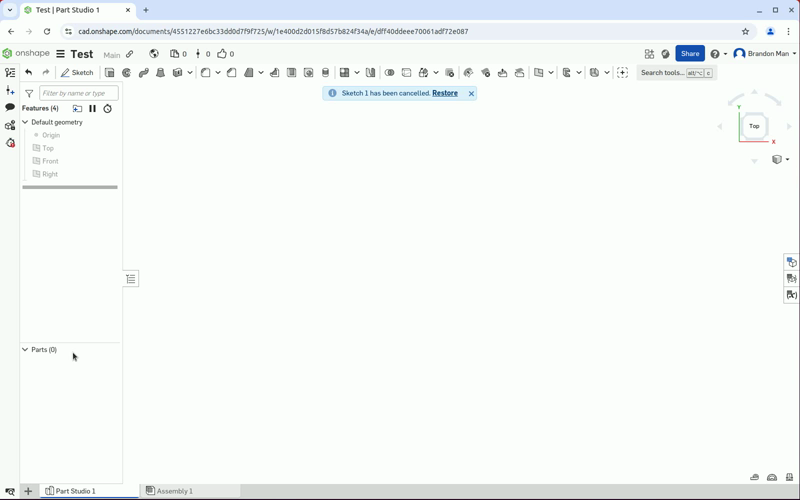
key(y)
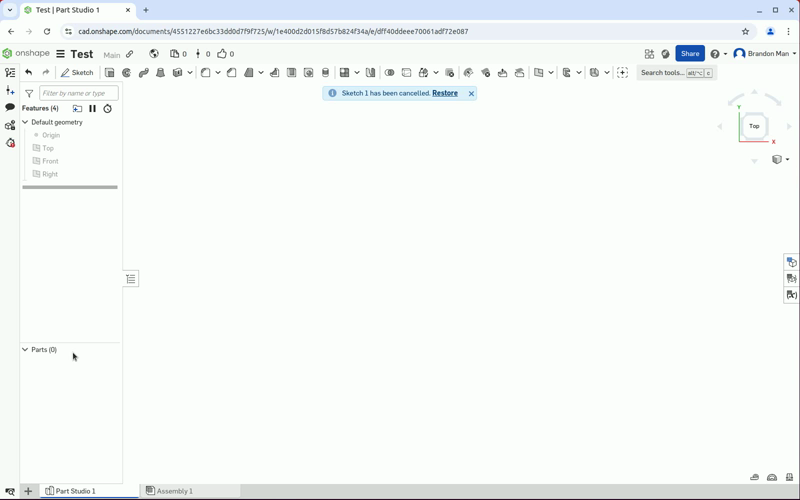
key(shift+p)
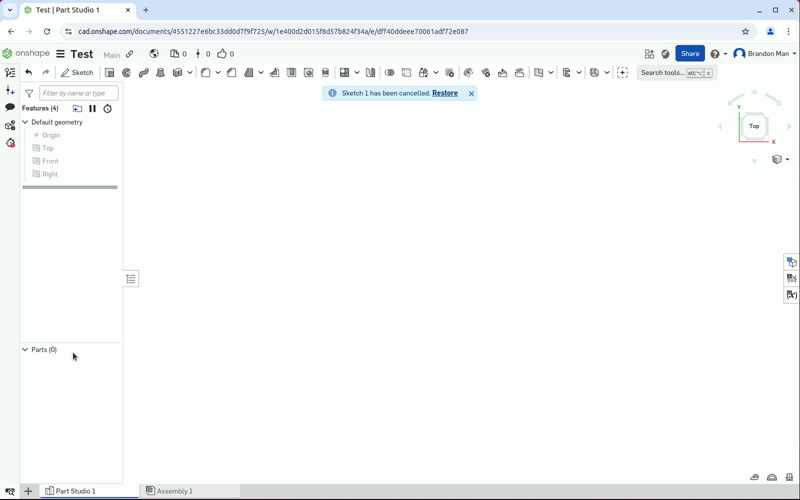
key(space)
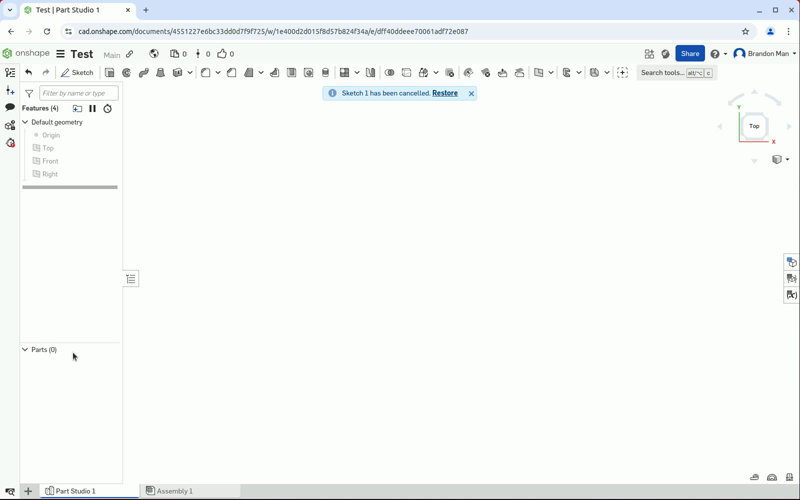
key_down(shift)
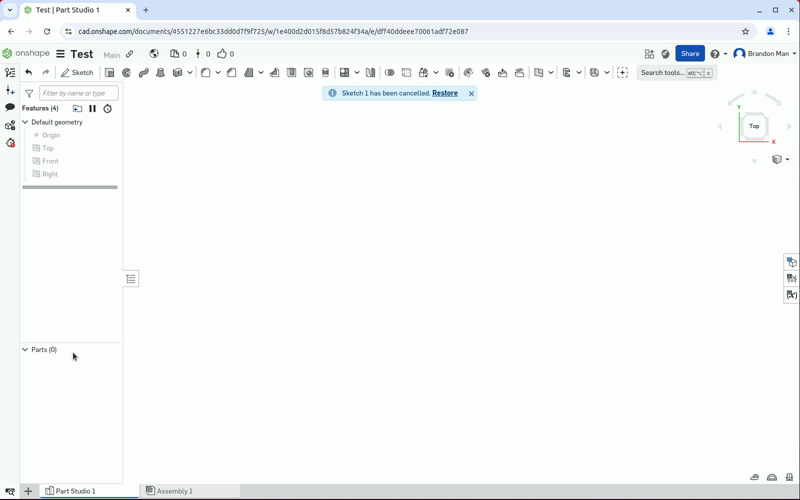
key(up)
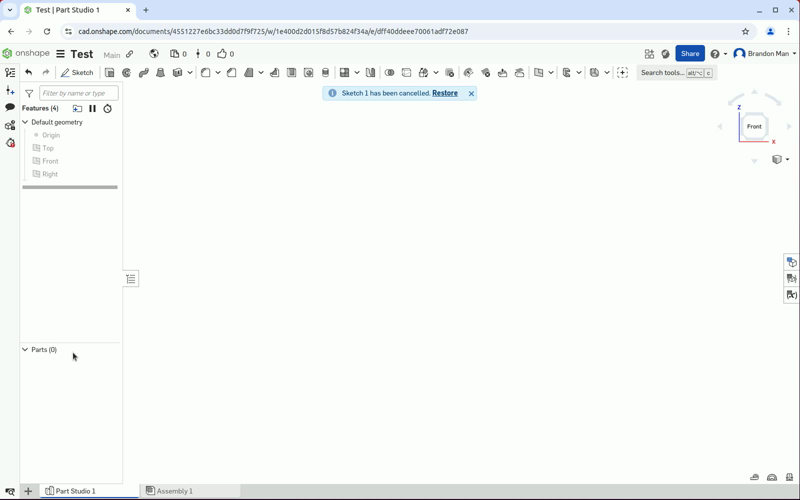
key_up(shift)
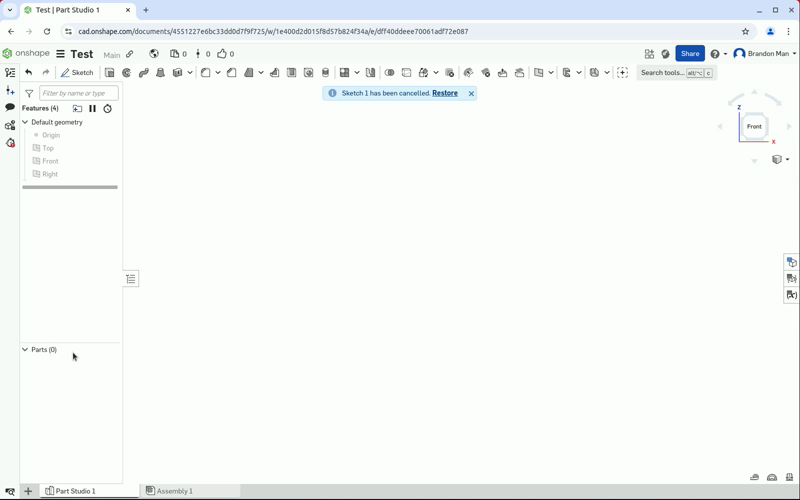
key(space)
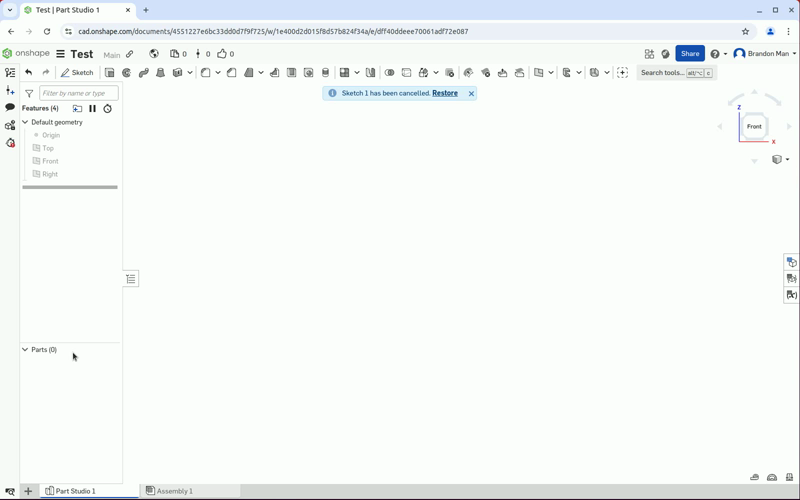
key_down(shift)
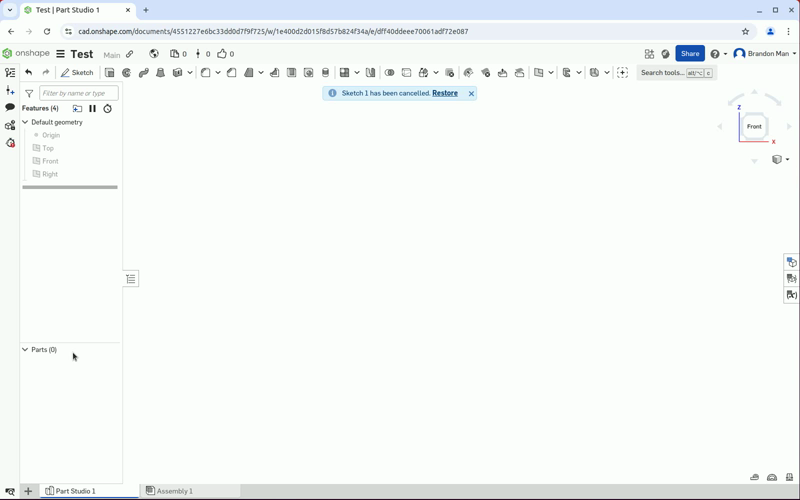
key(left)
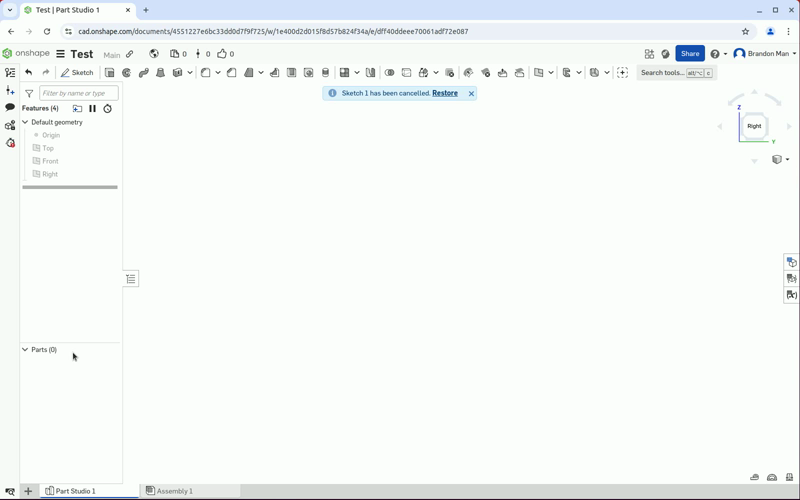
key_up(shift)
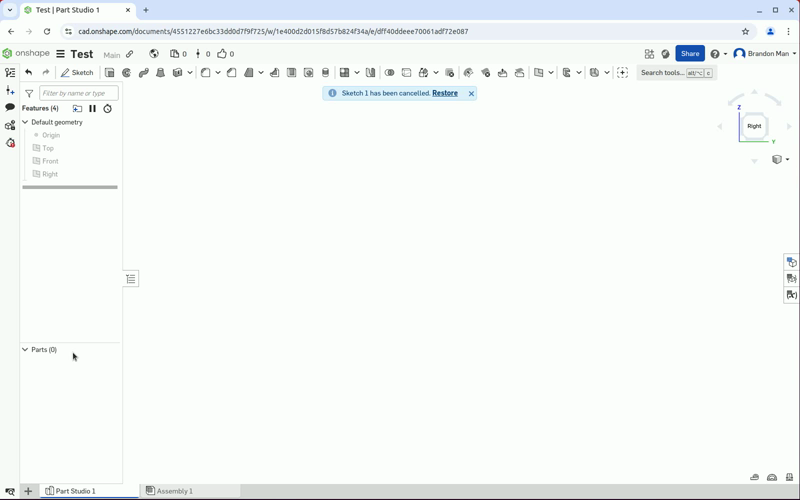
mouse_move(73, 352)
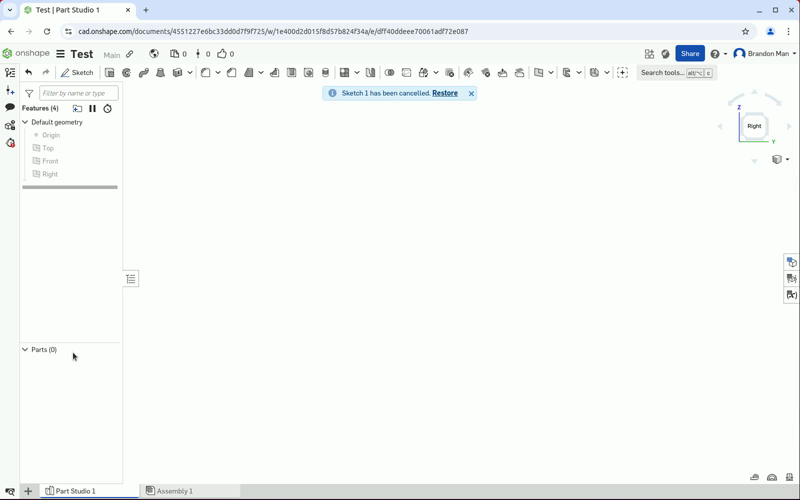
key(shift+y)
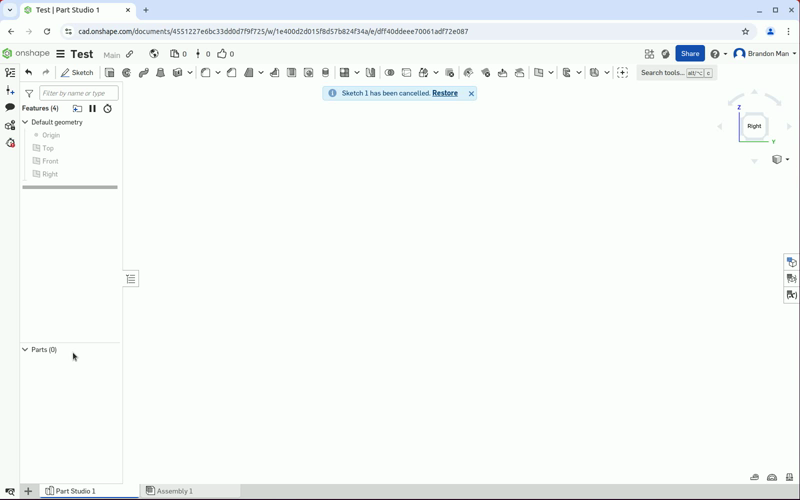
key(shift+s)
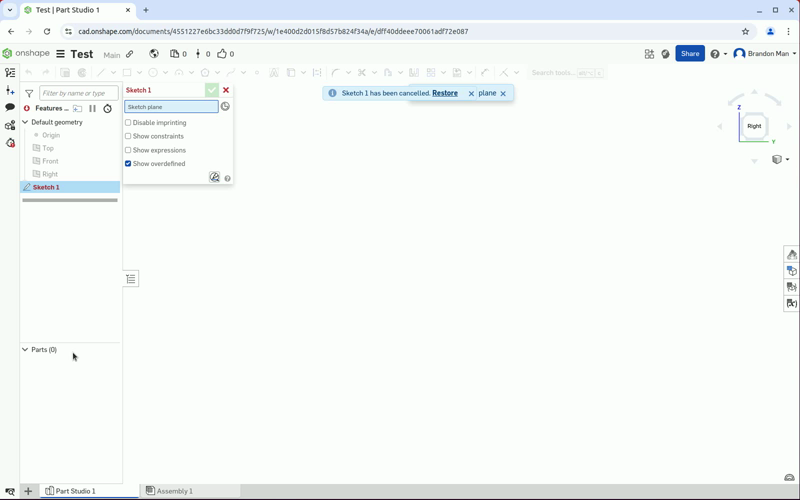
mouse_move(73, 176)
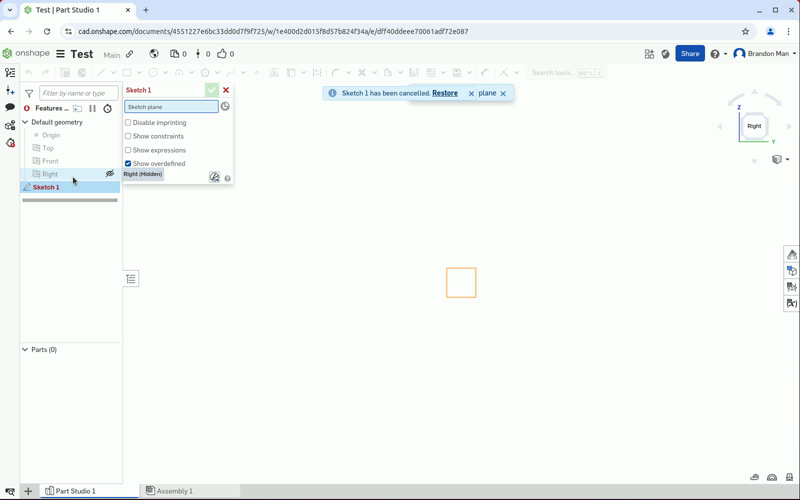
click(73, 176)
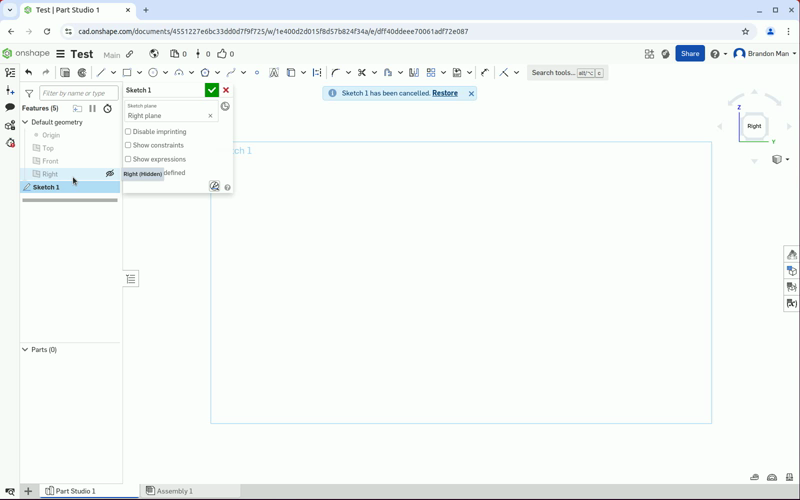
mouse_move(73, 352)
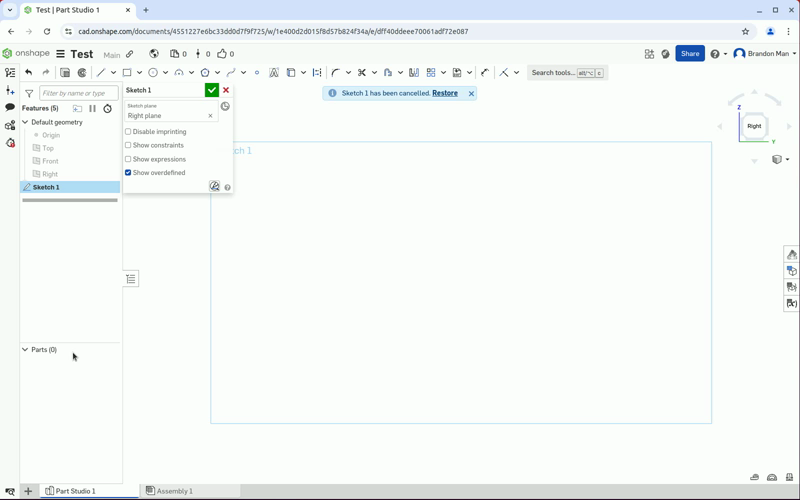
key(y)
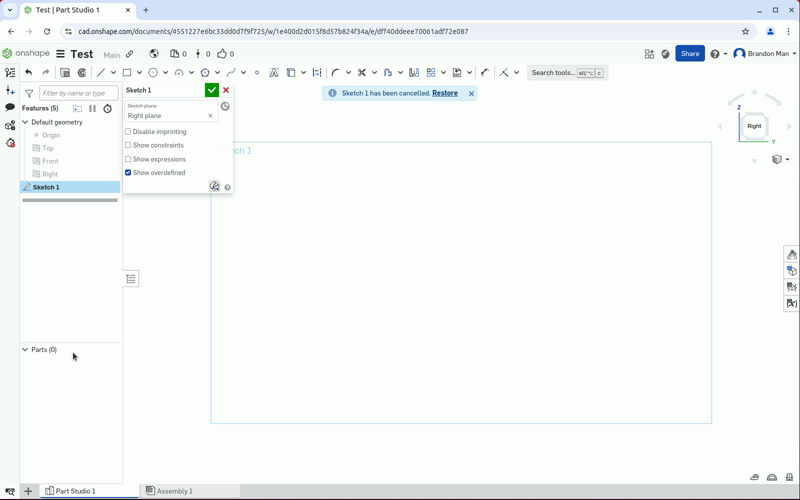
key(c)
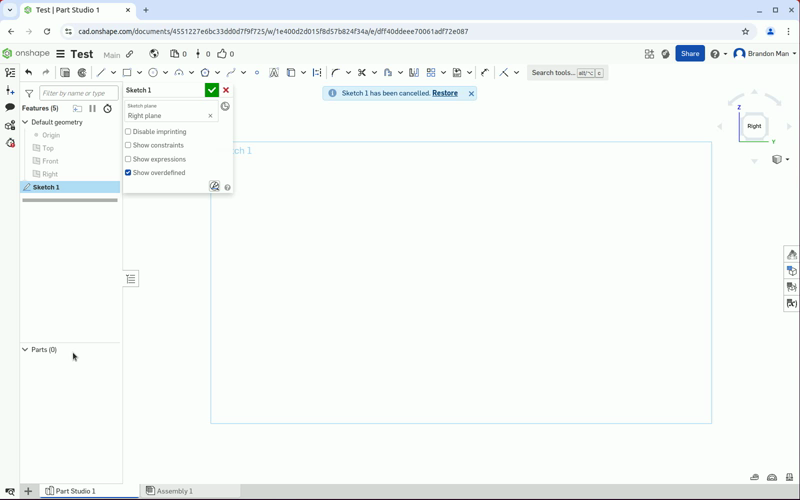
key_down(shift)
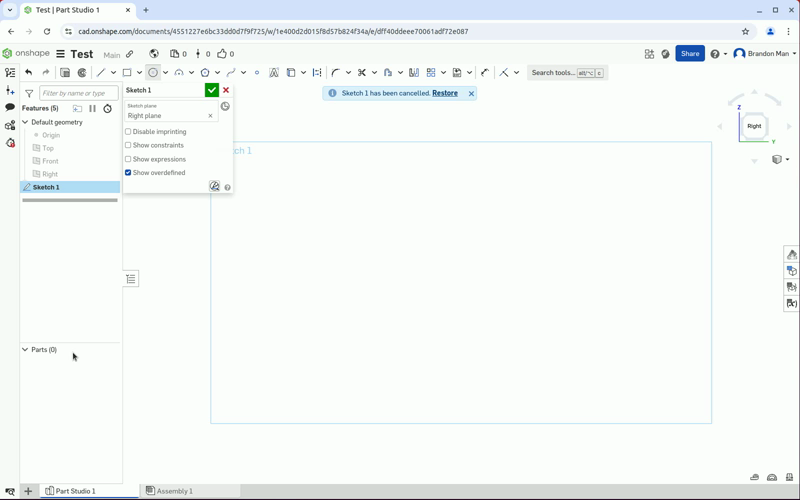
mouse_move(417, 232)
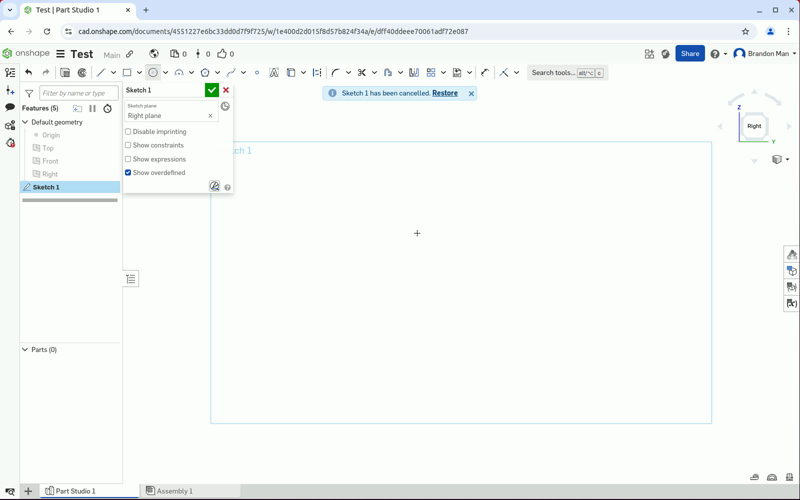
click(417, 232)
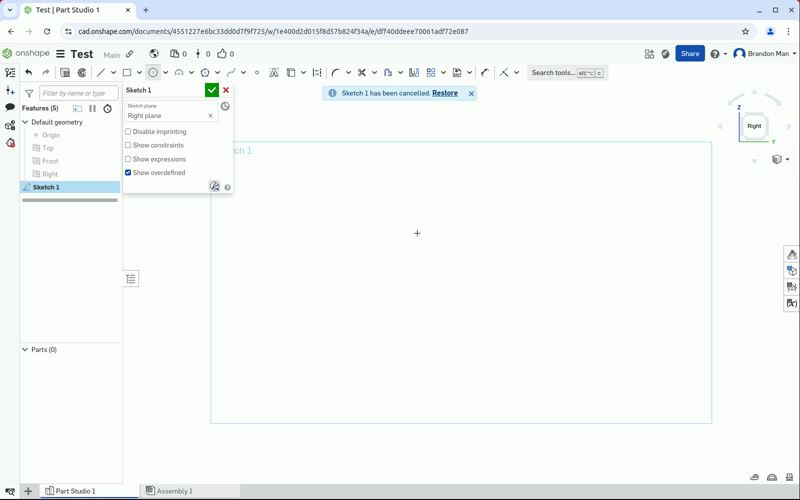
key_up(shift)
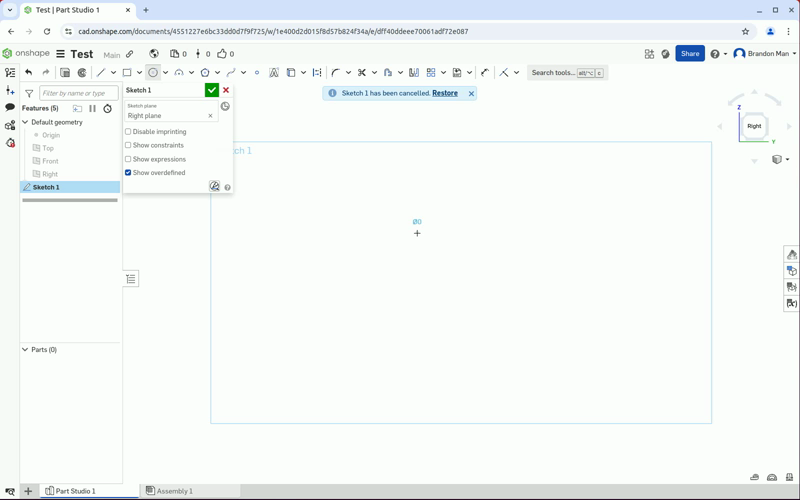
mouse_move(439, 232)
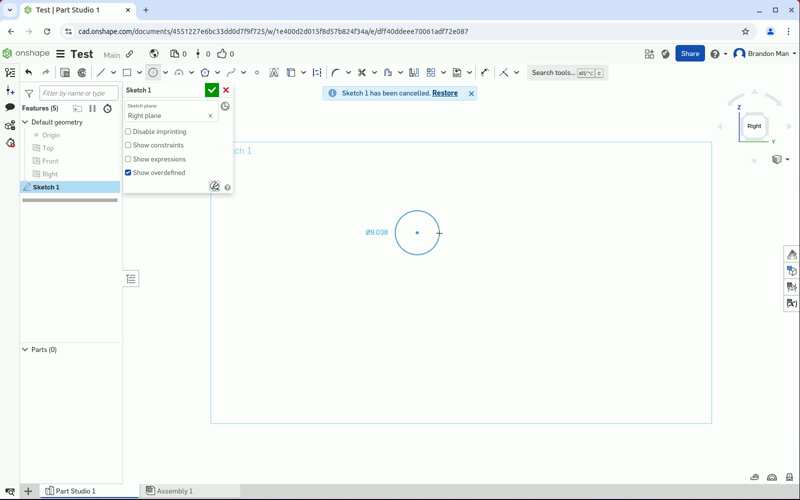
click(439, 232)
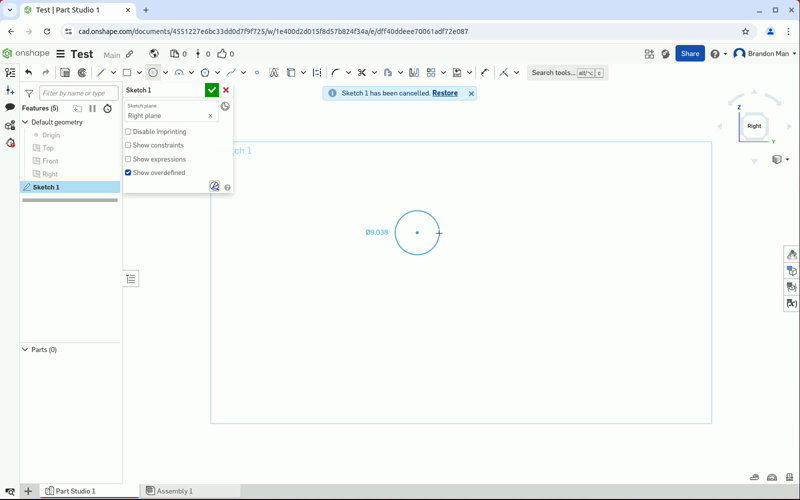
key(esc)
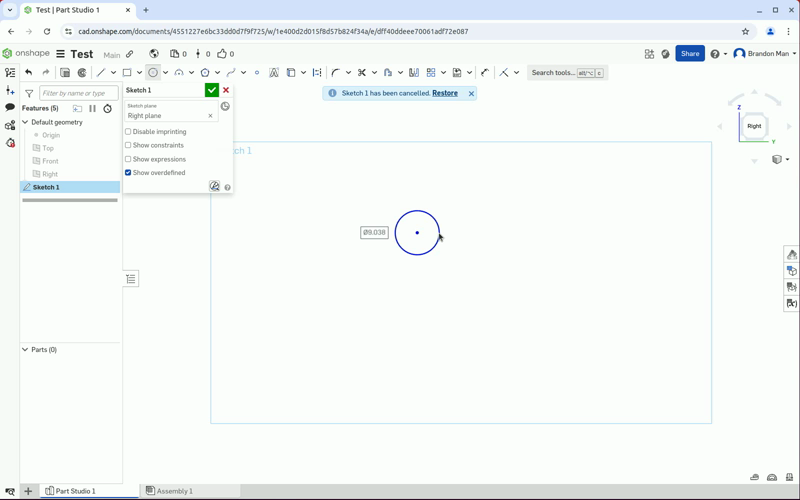
key(c)
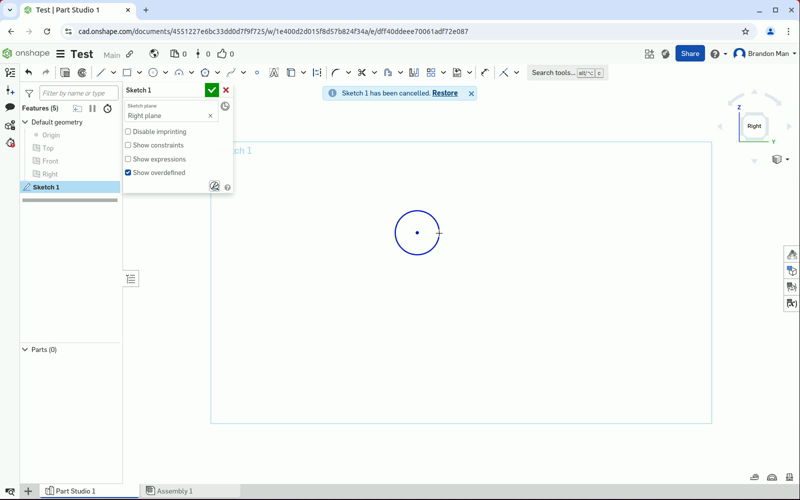
key_down(shift)
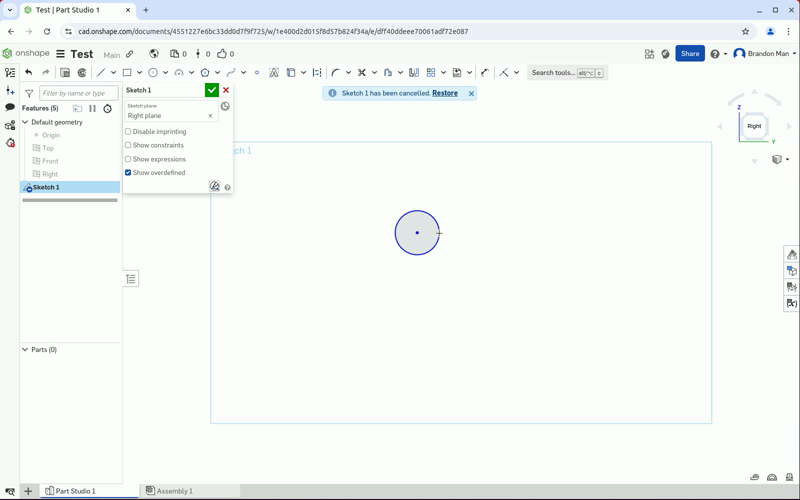
mouse_move(417, 232)
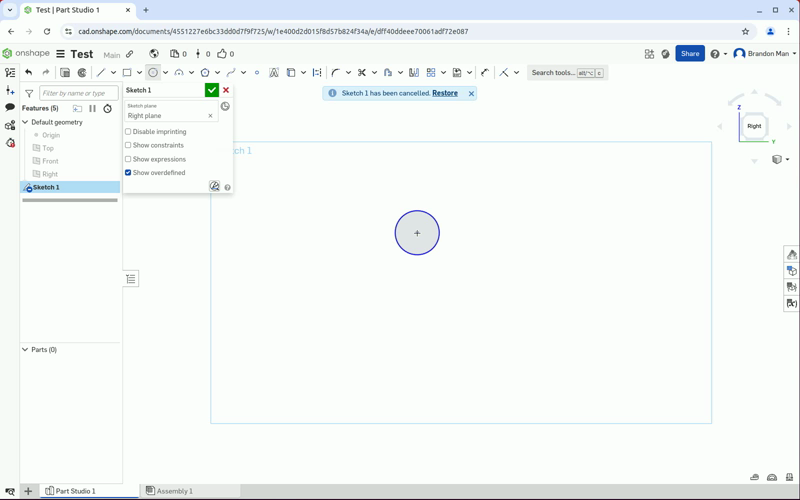
click(417, 232)
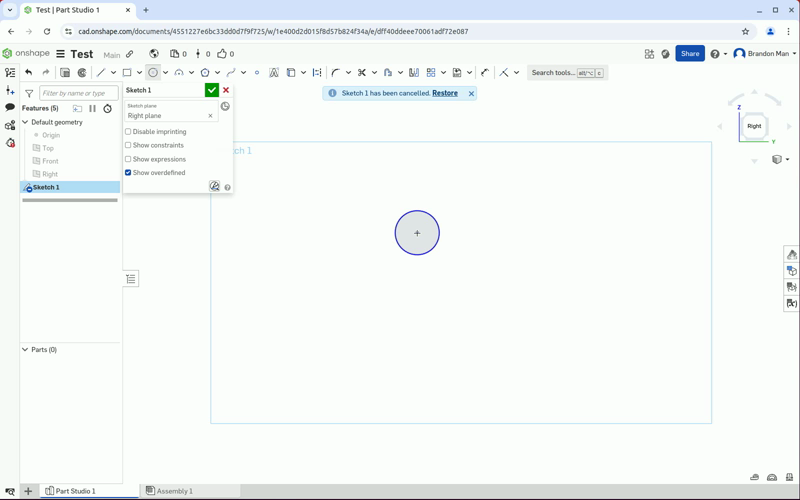
key_up(shift)
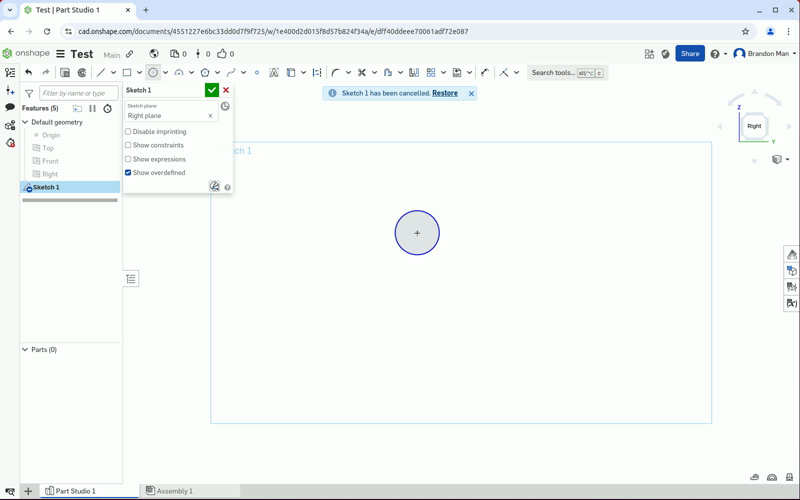
mouse_move(434, 232)
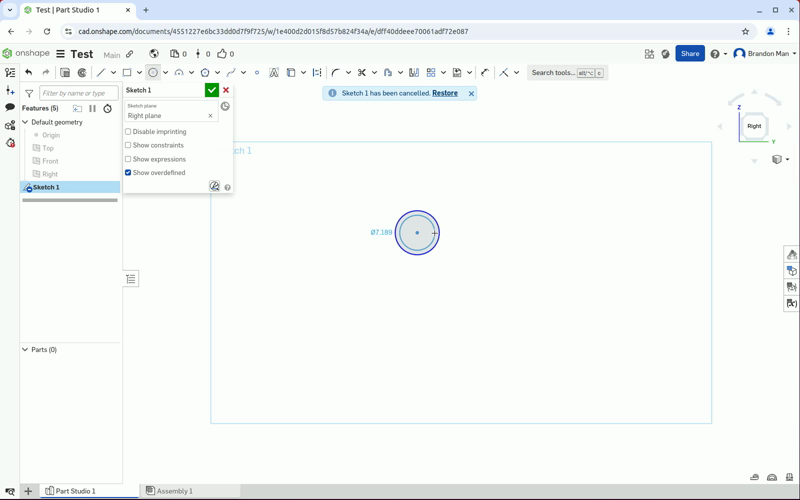
click(434, 232)
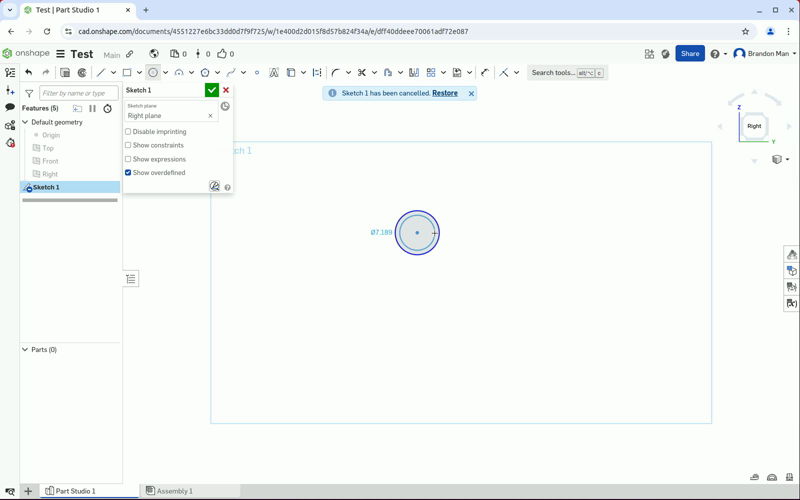
key(esc)
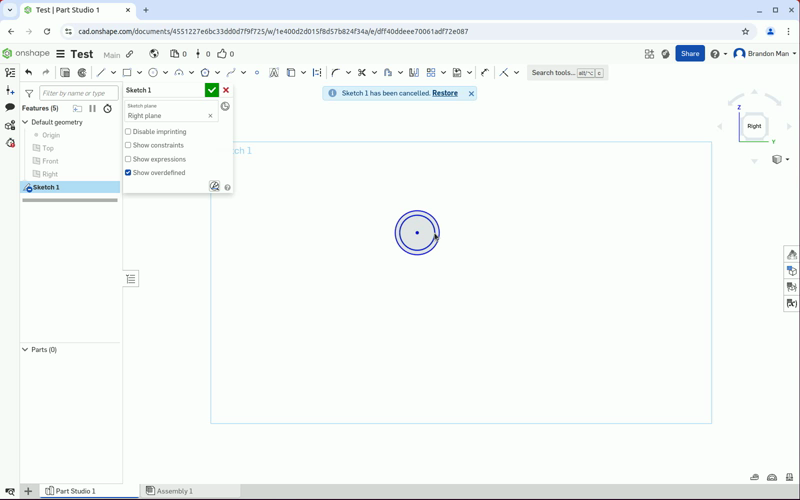
mouse_move(437, 224)
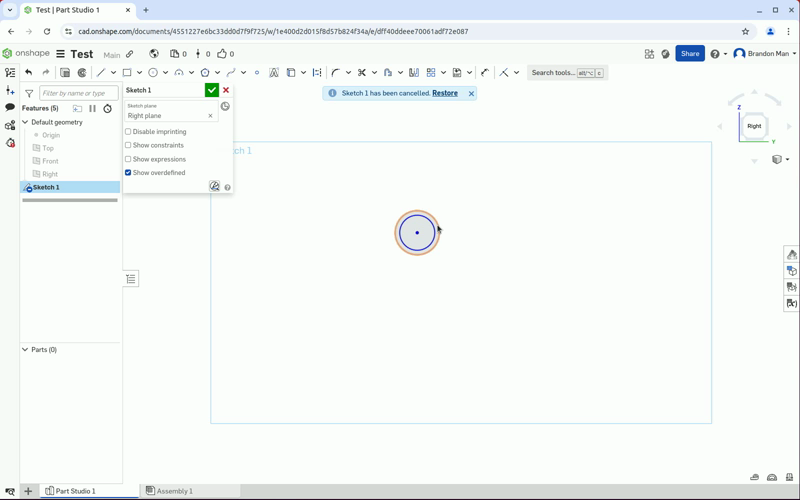
scroll(6)
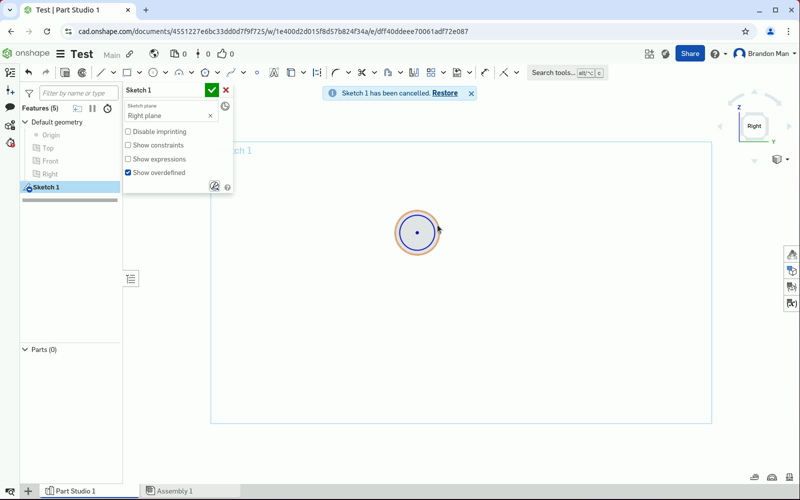
scroll(6)
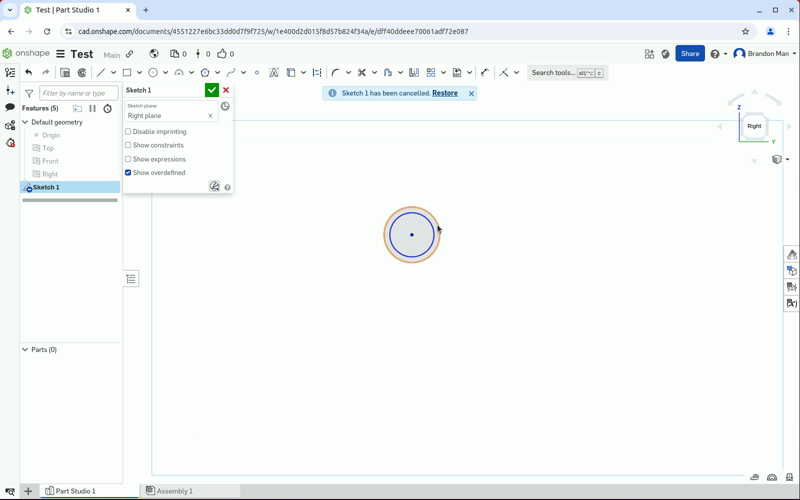
scroll(6)
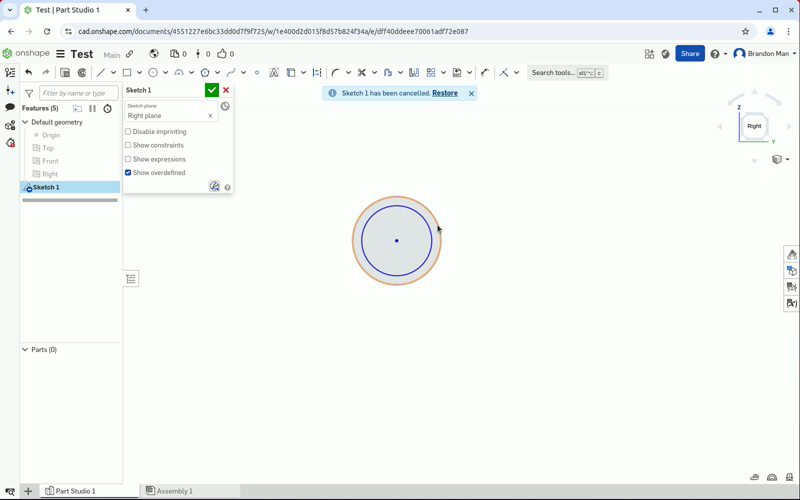
scroll(6)
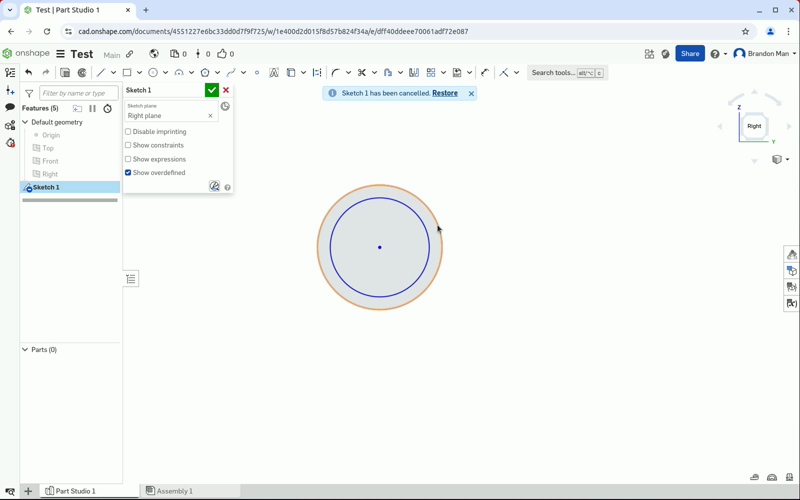
scroll(6)
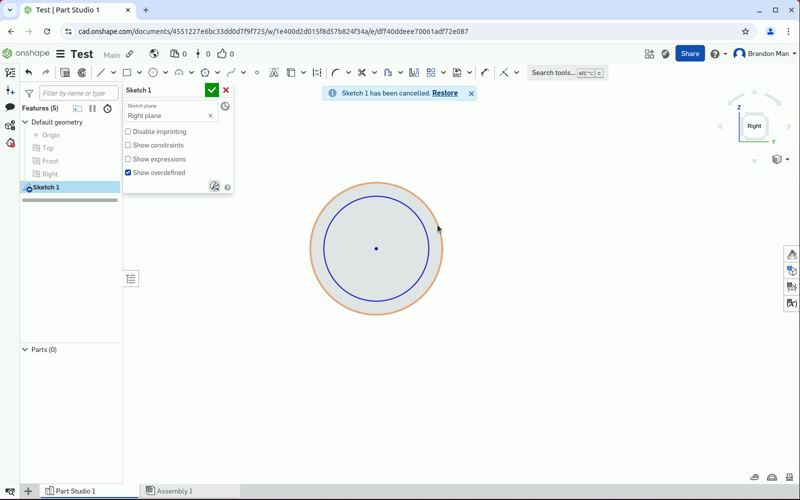
scroll(6)
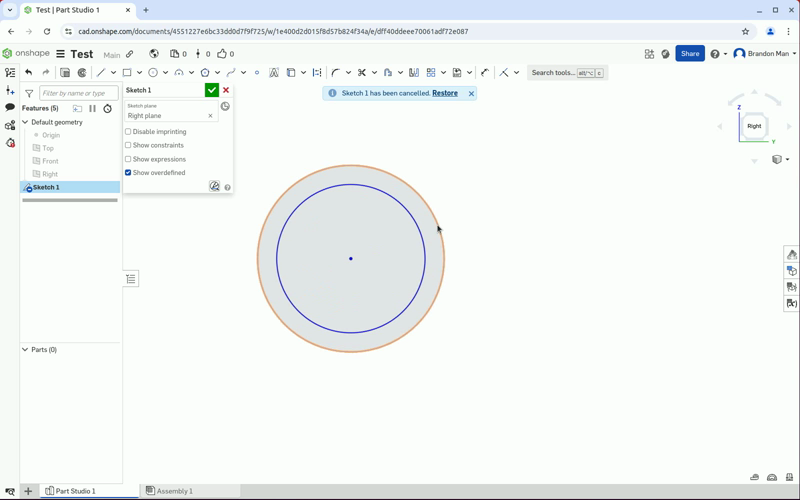
scroll(6)
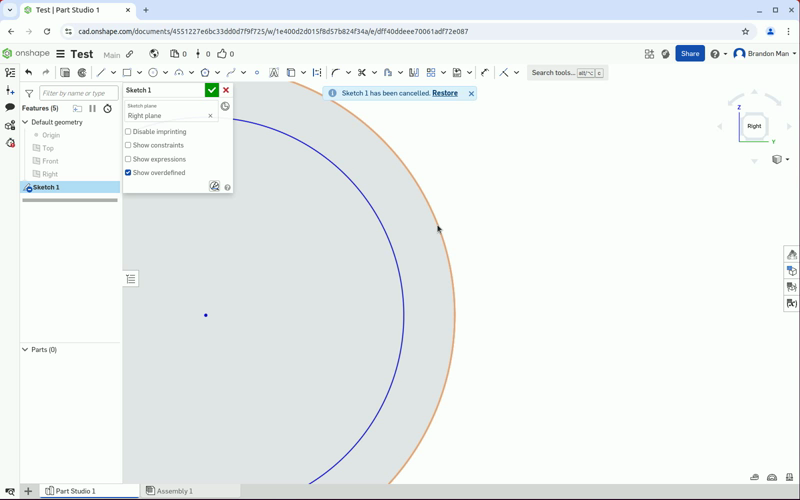
click(437, 224)
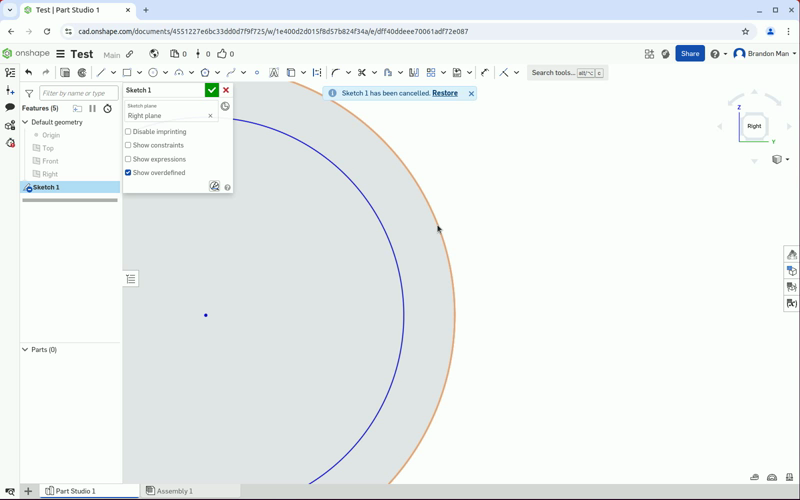
scroll(-6)
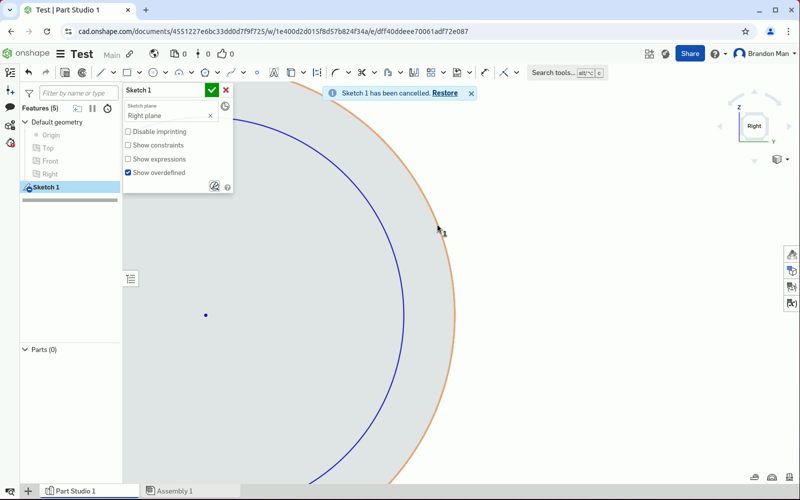
scroll(-6)
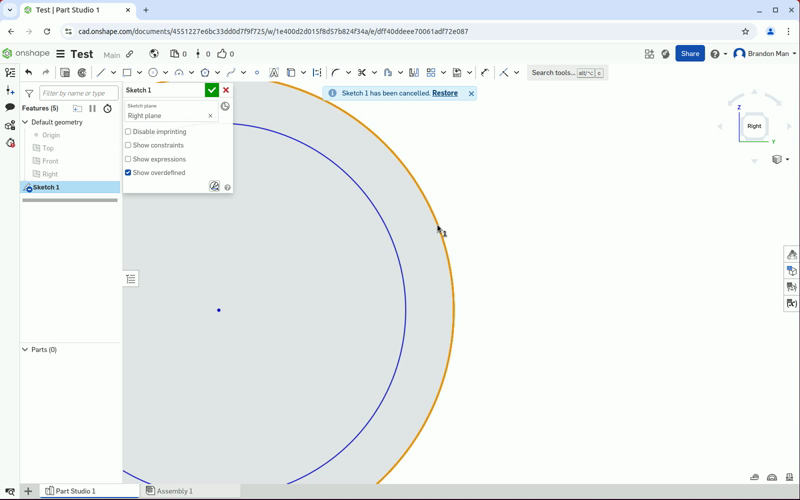
scroll(-6)
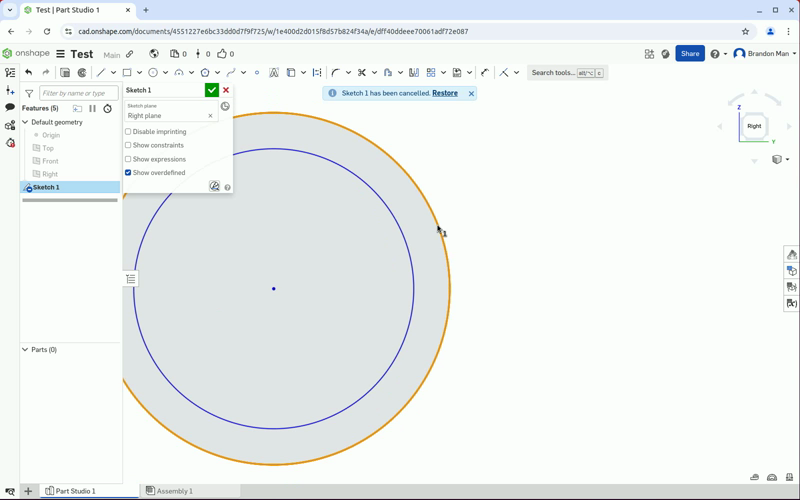
scroll(-6)
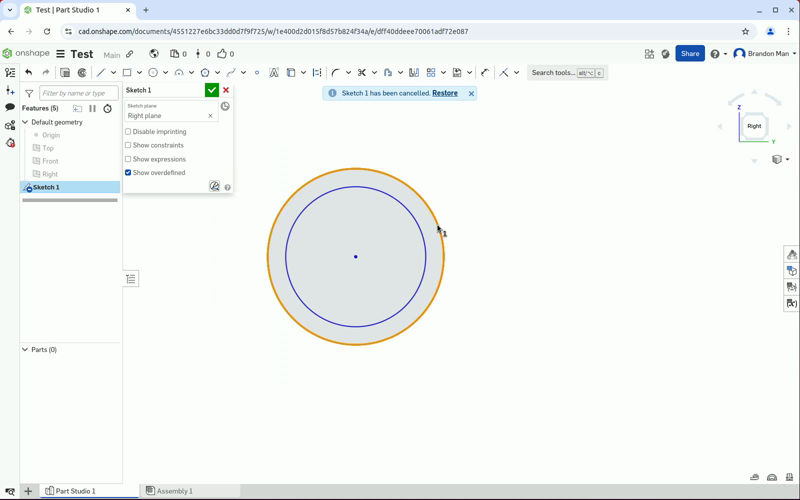
scroll(-6)
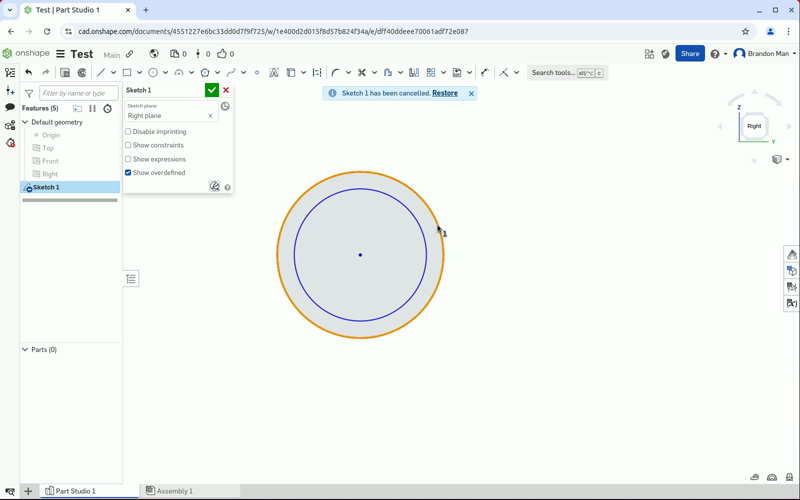
scroll(-6)
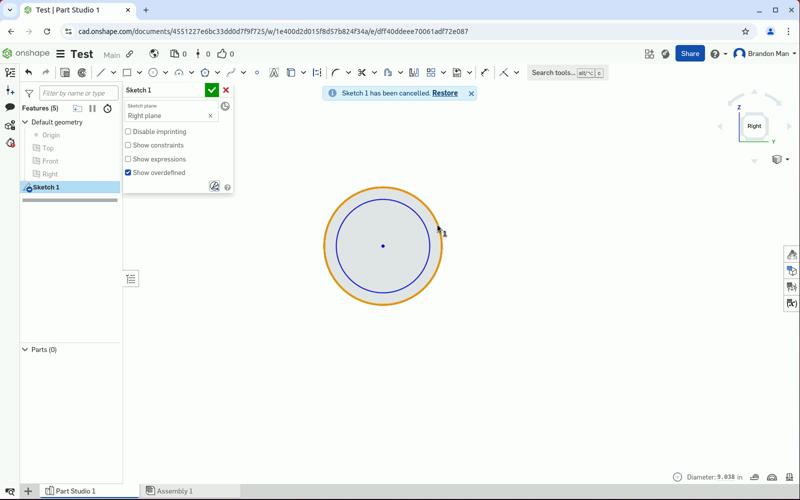
scroll(-6)
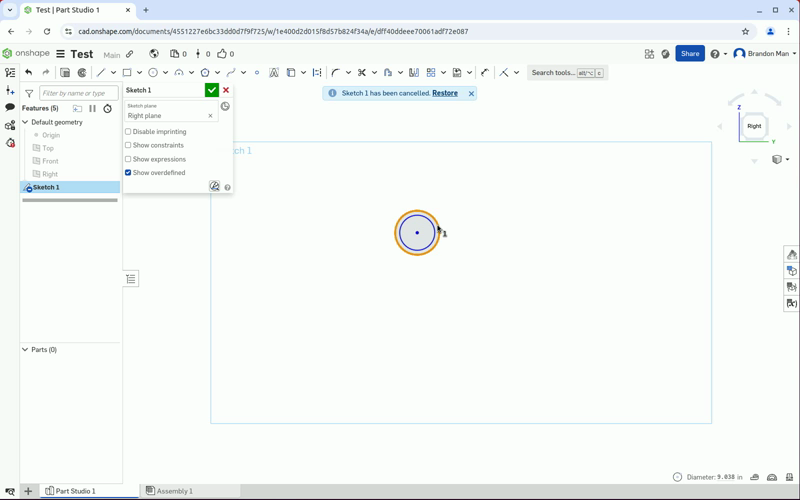
mouse_move(73, 352)
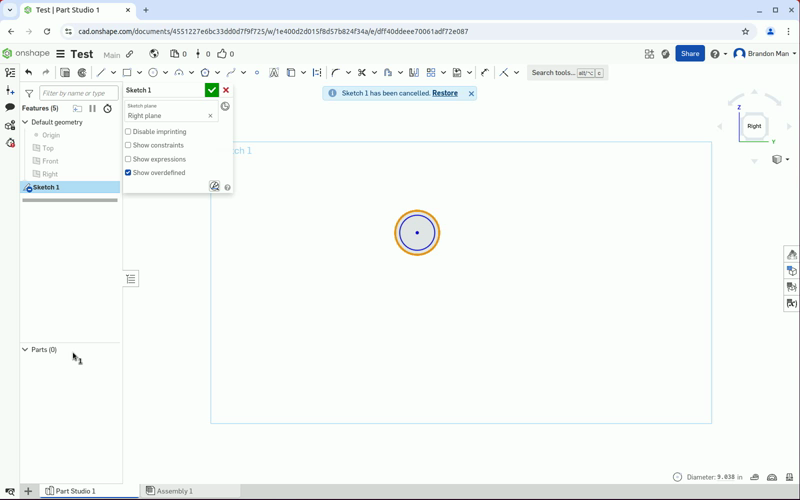
key(shift+y)
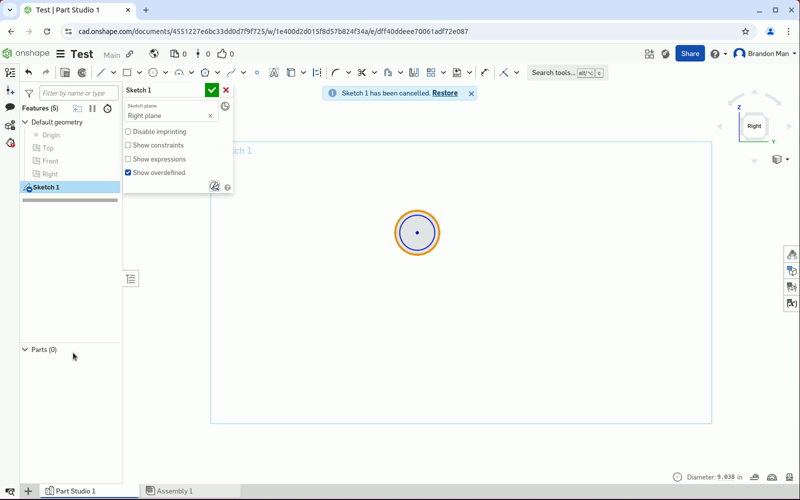
key(shift+e)
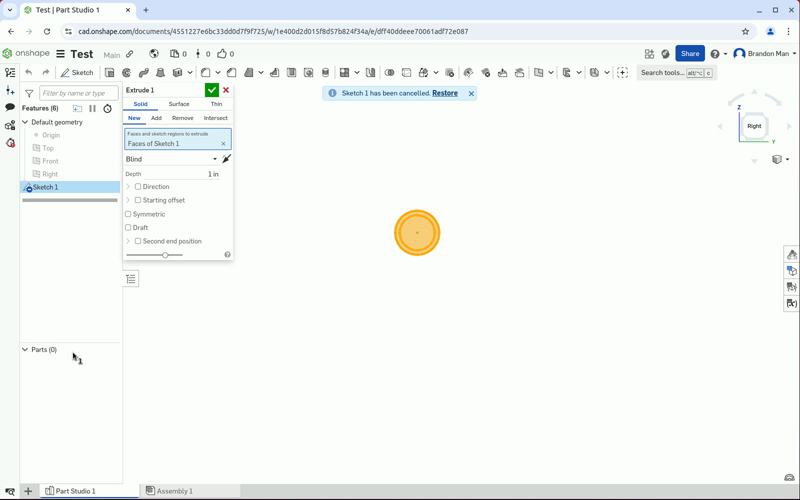
mouse_move(143, 106)
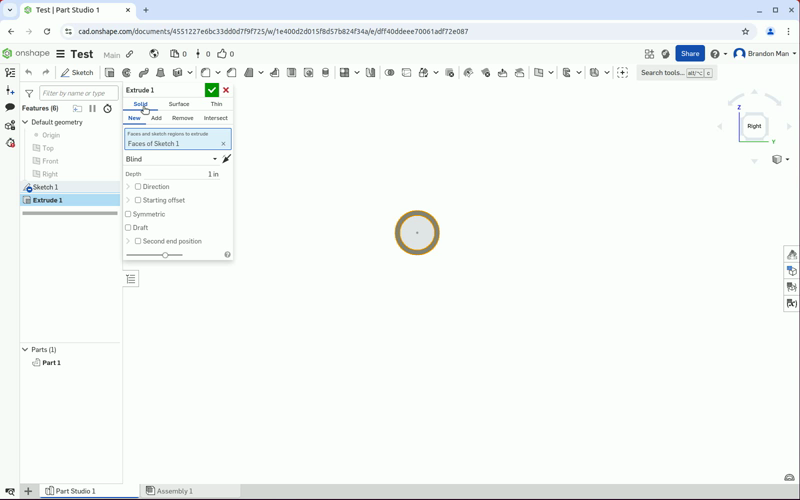
click(143, 106)
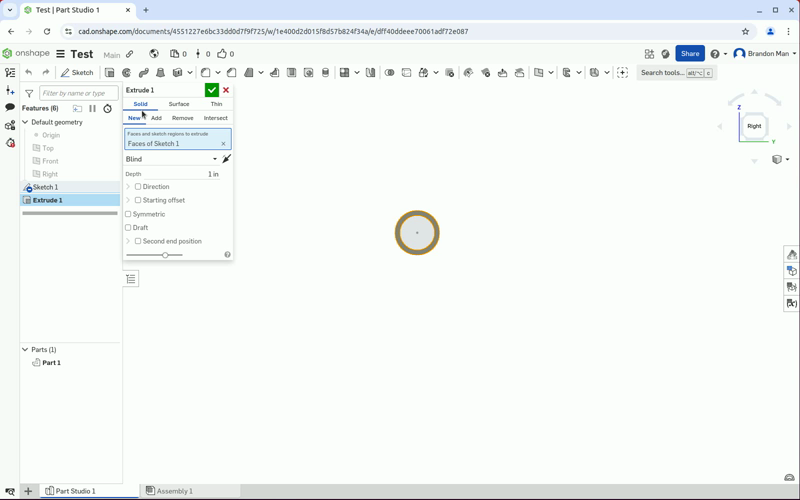
mouse_move(137, 120)
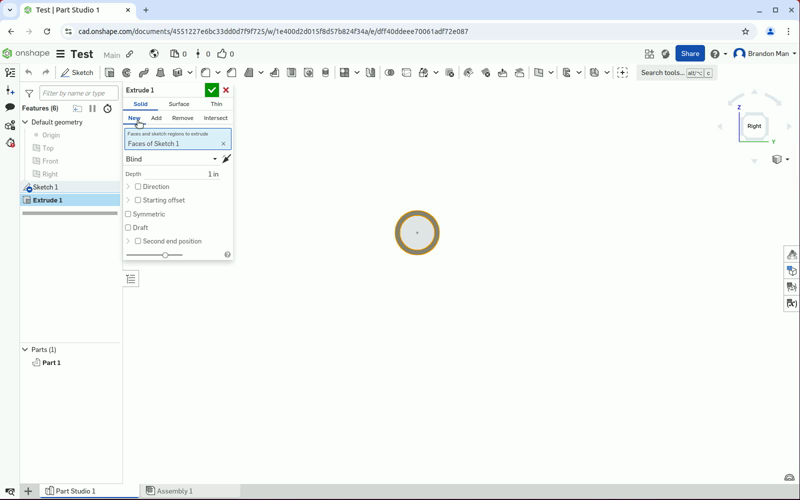
click(137, 120)
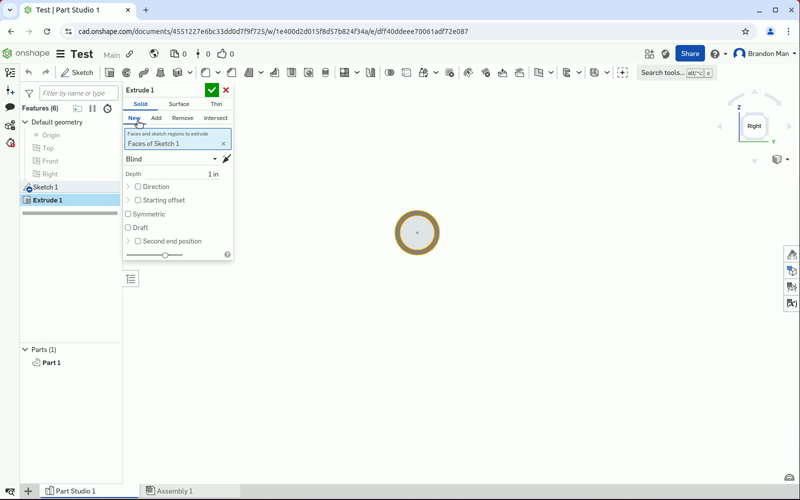
key(tab, 4)
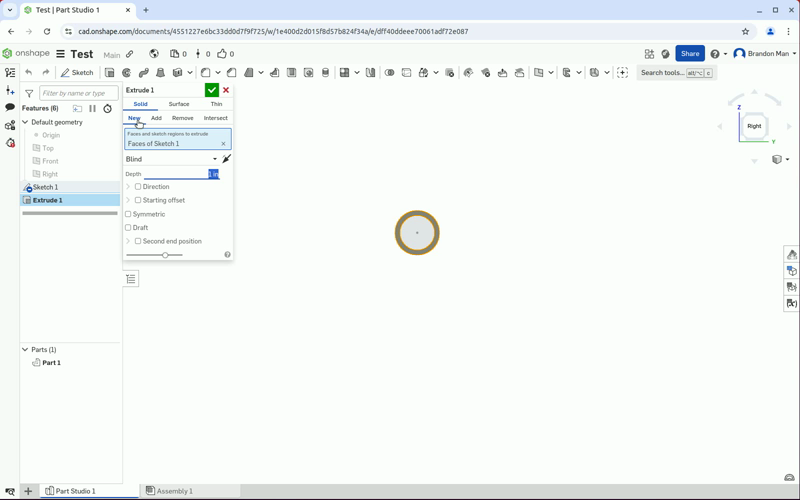
text(0.963)
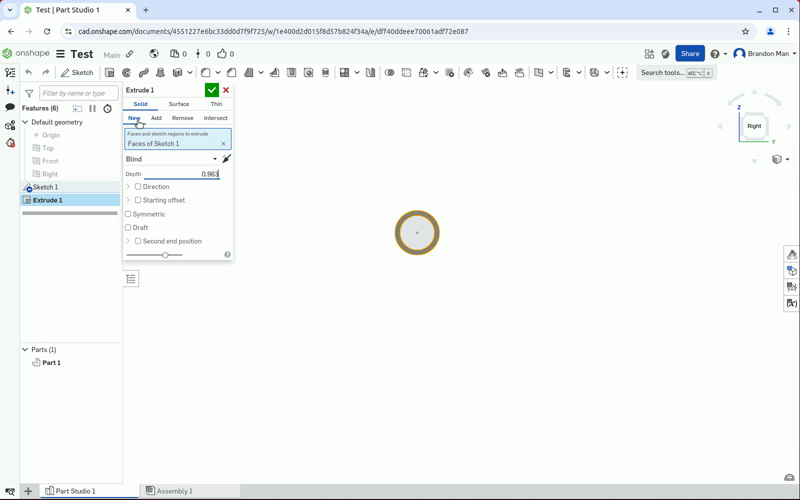
key(enter)
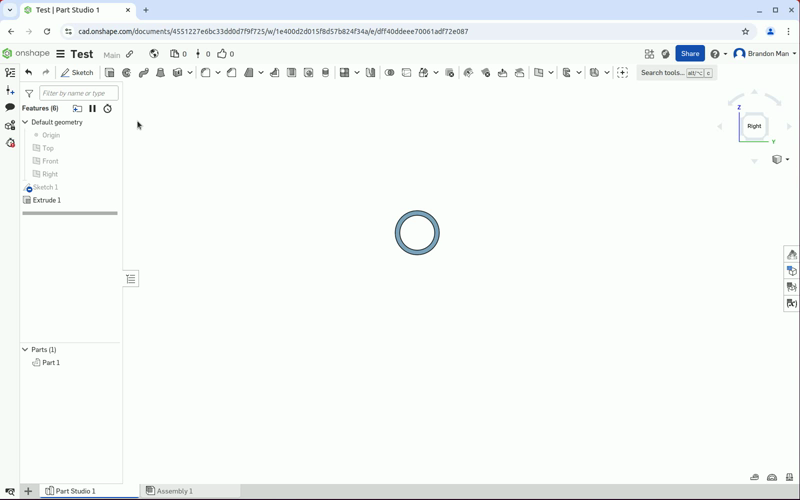
key(shift+h)
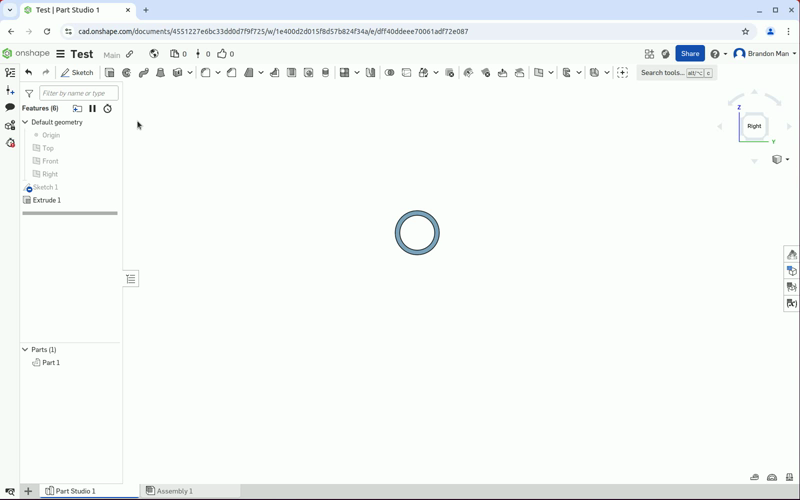
key(shift+h)
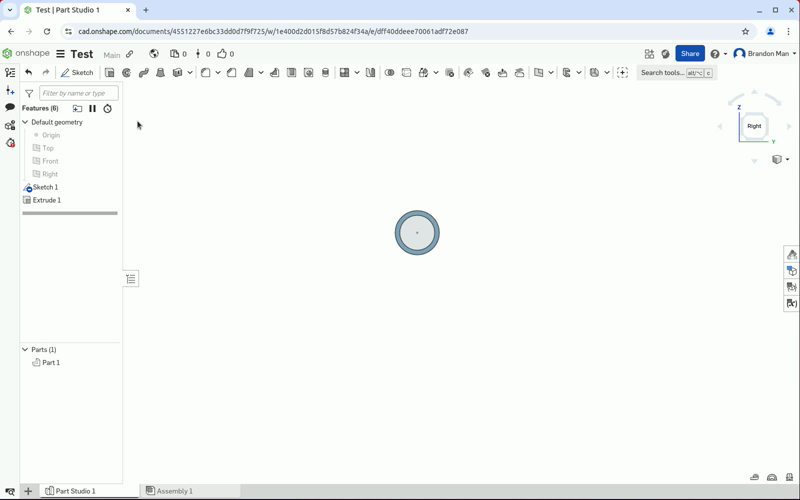
mouse_move(73, 189)
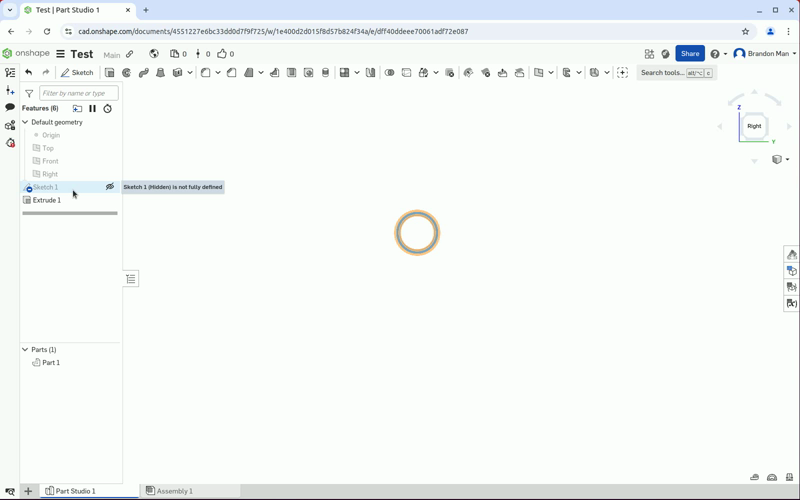
click(73, 189)
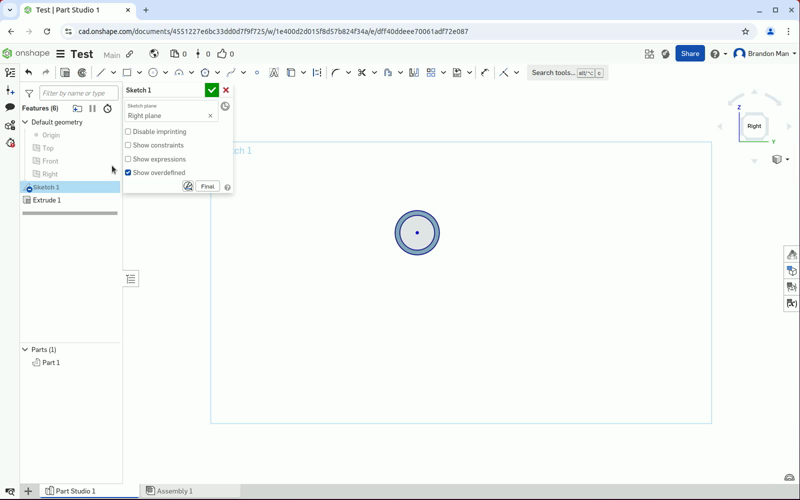
mouse_move(229, 92)
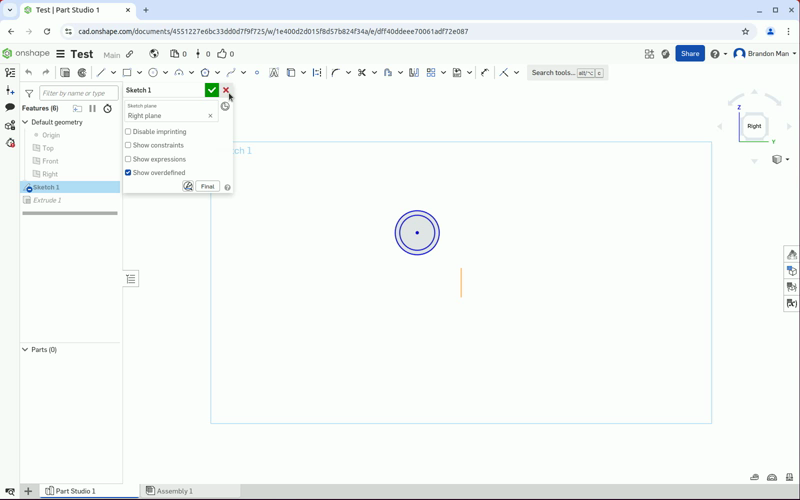
click(229, 92)
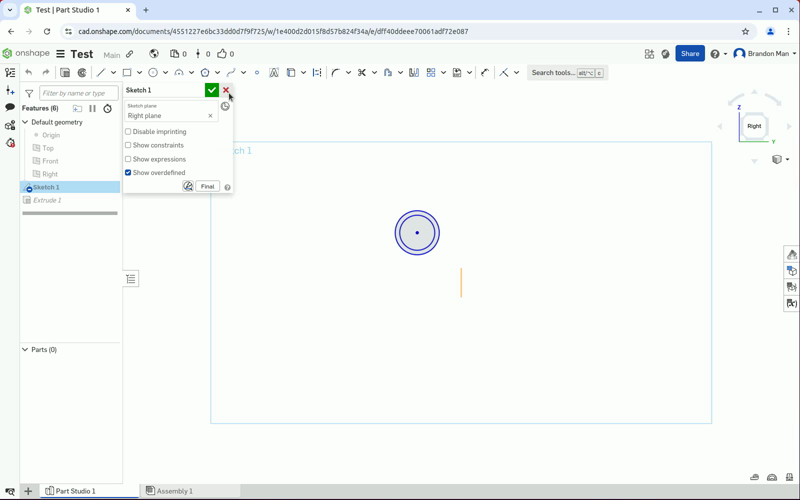
key(shift+s)
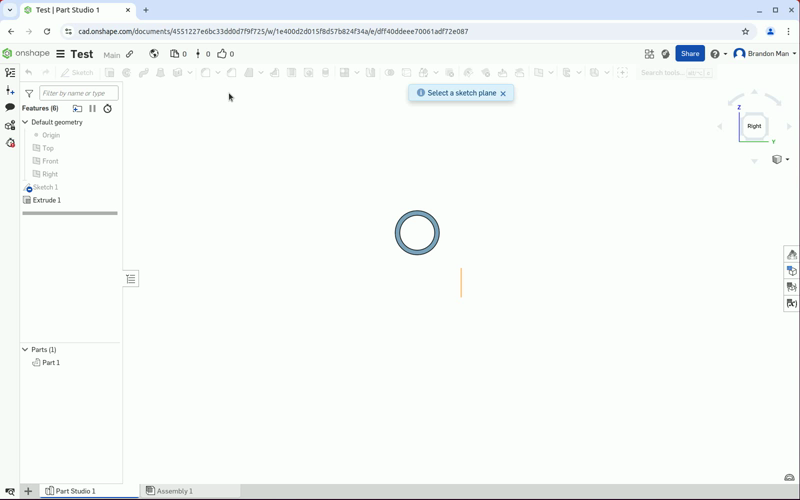
mouse_move(73, 176)
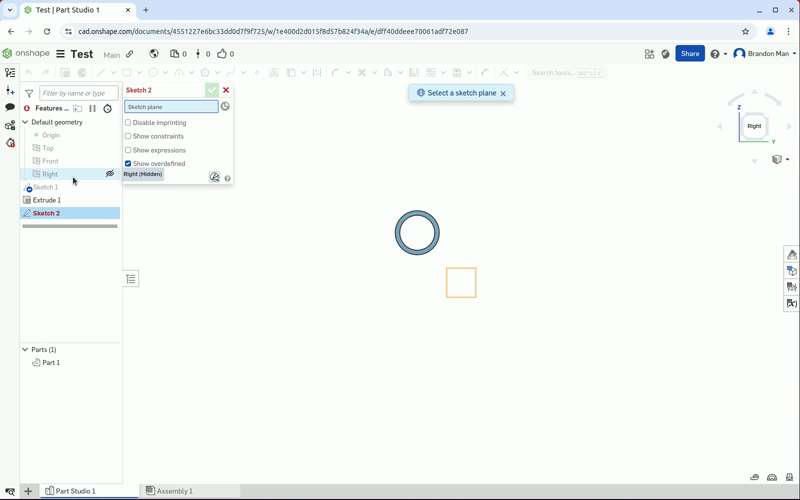
click(73, 176)
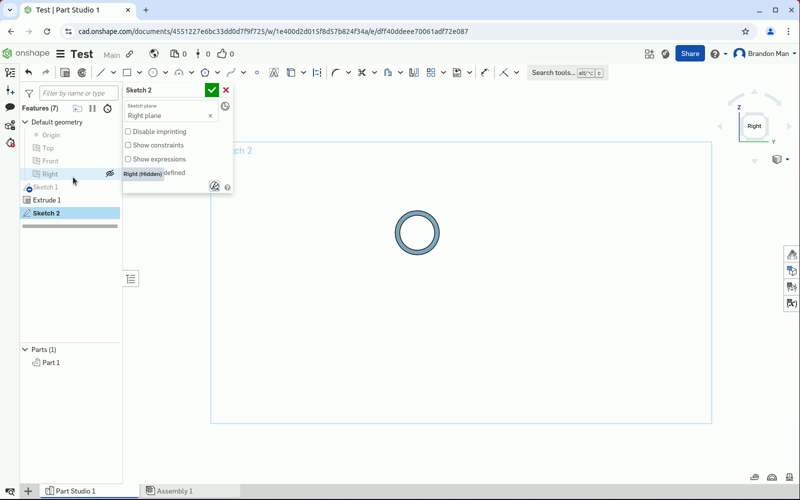
mouse_move(73, 352)
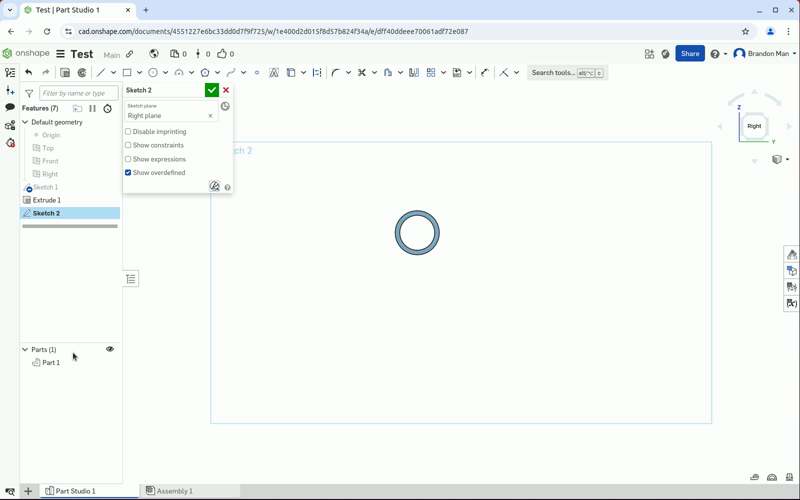
key(y)
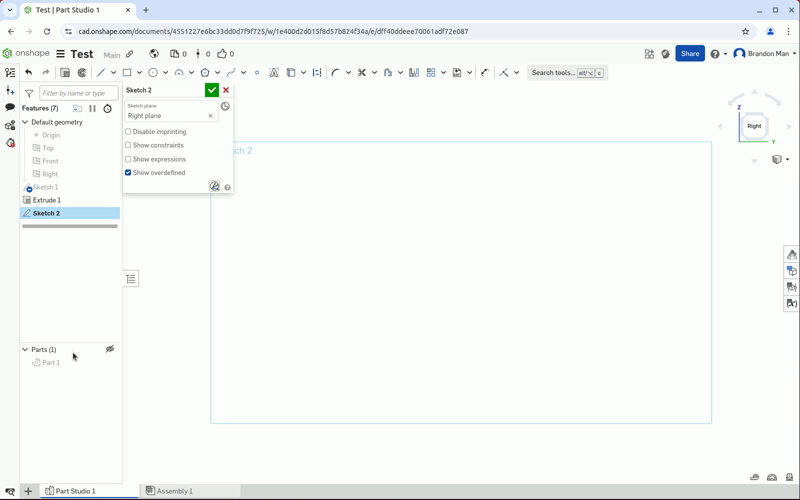
key(c)
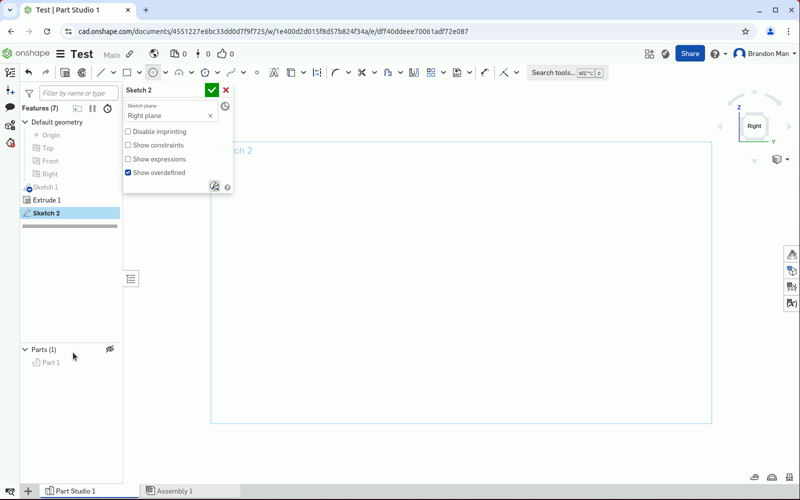
key_down(shift)
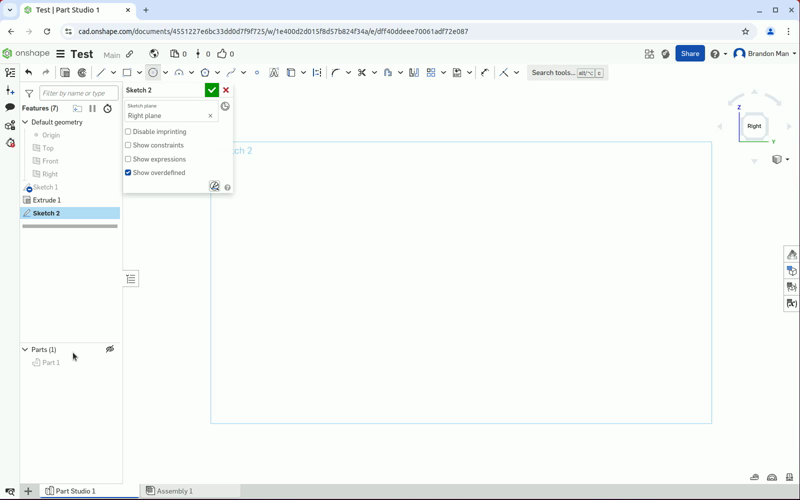
mouse_move(370, 236)
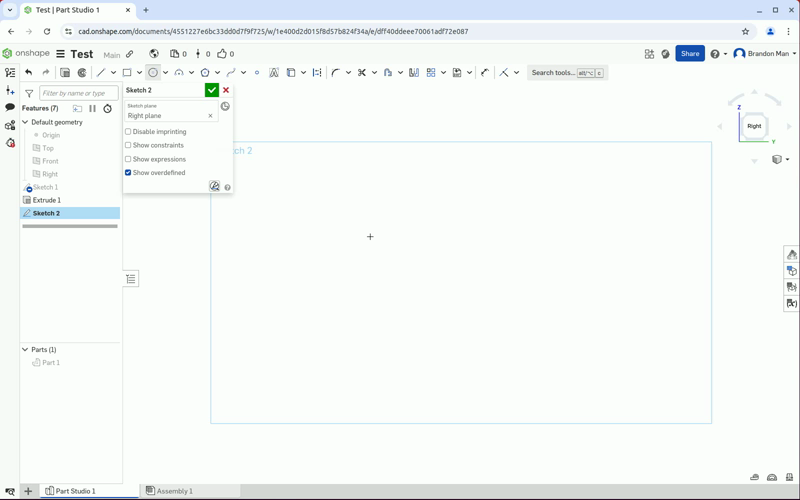
click(370, 236)
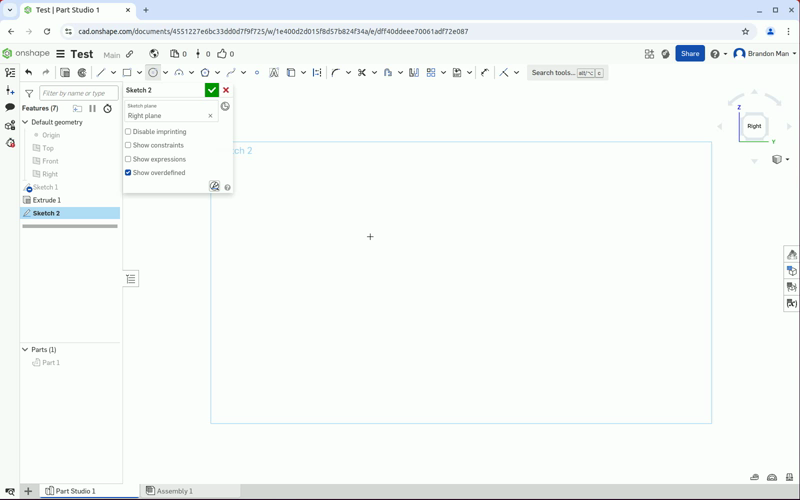
key_up(shift)
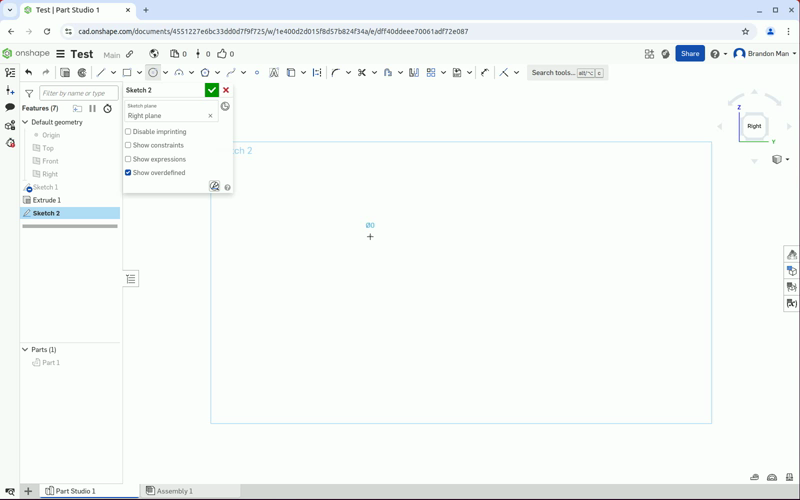
mouse_move(392, 236)
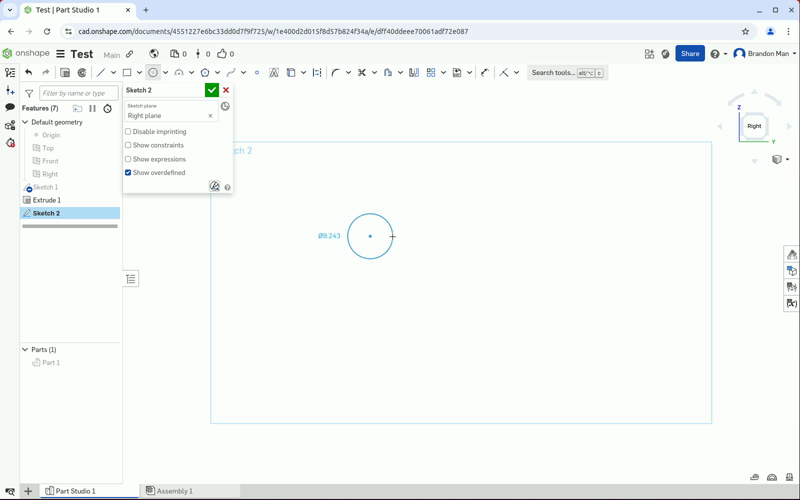
click(392, 236)
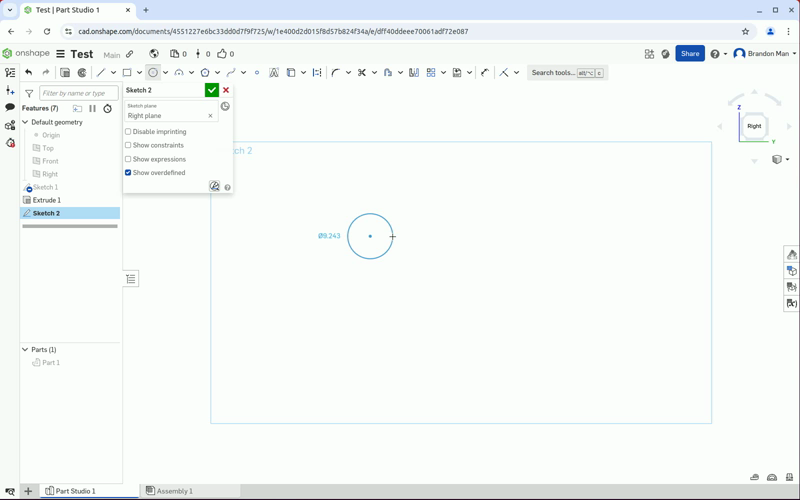
key(esc)
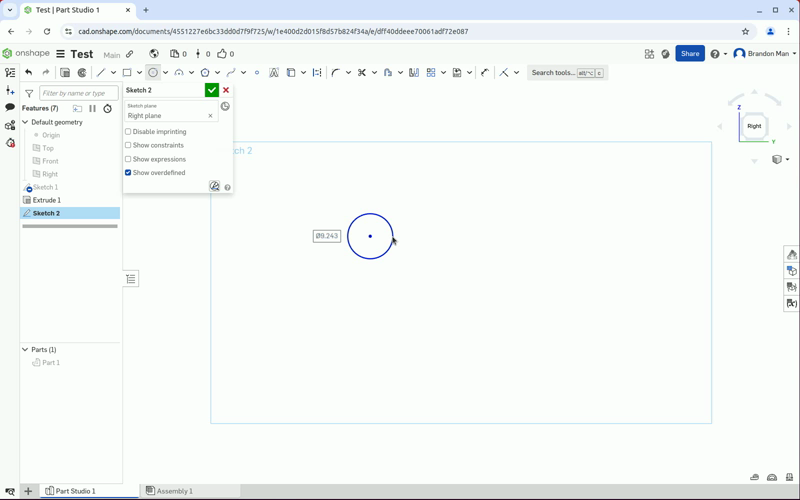
key(c)
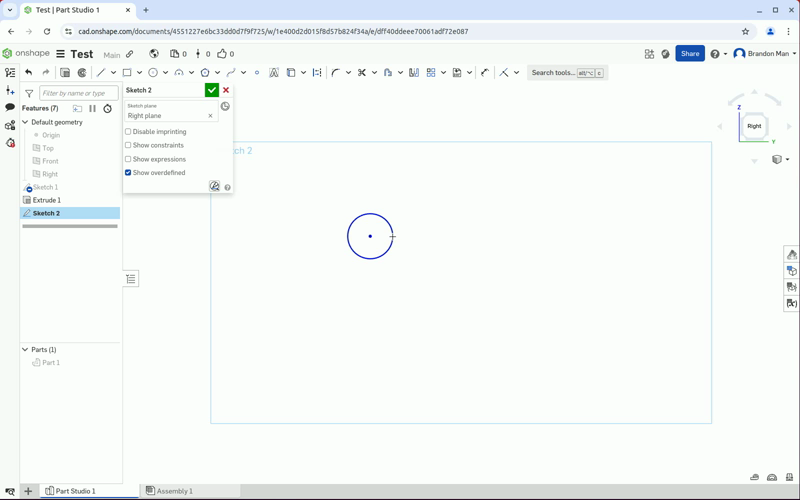
key_down(shift)
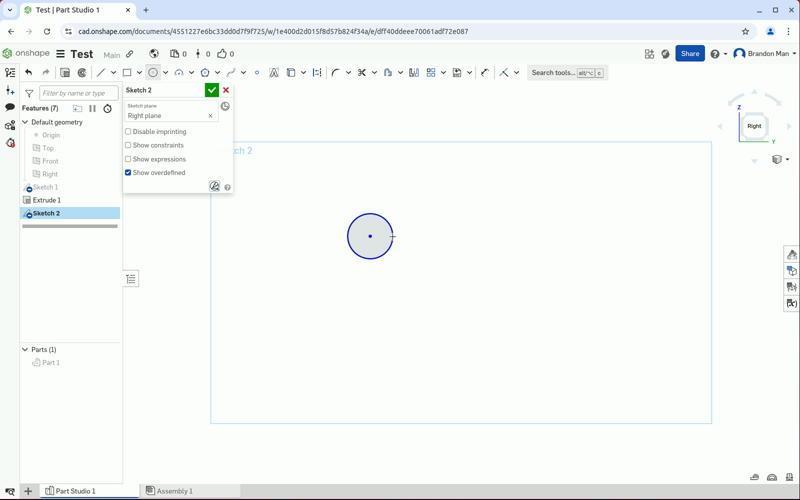
mouse_move(370, 236)
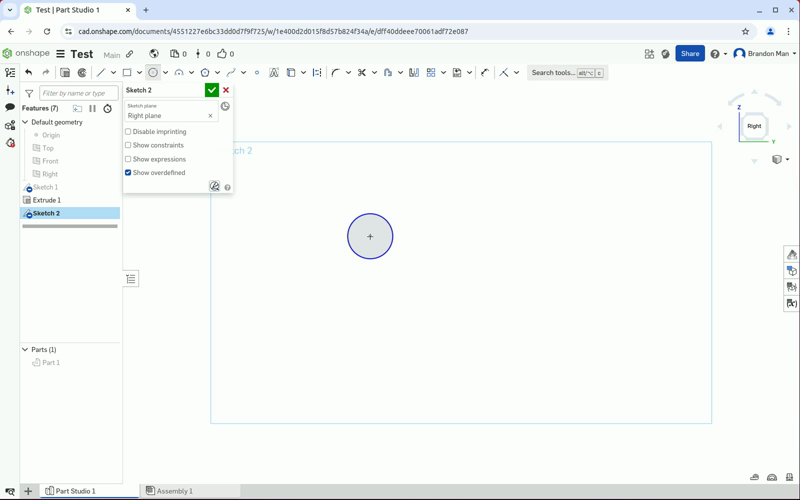
click(370, 236)
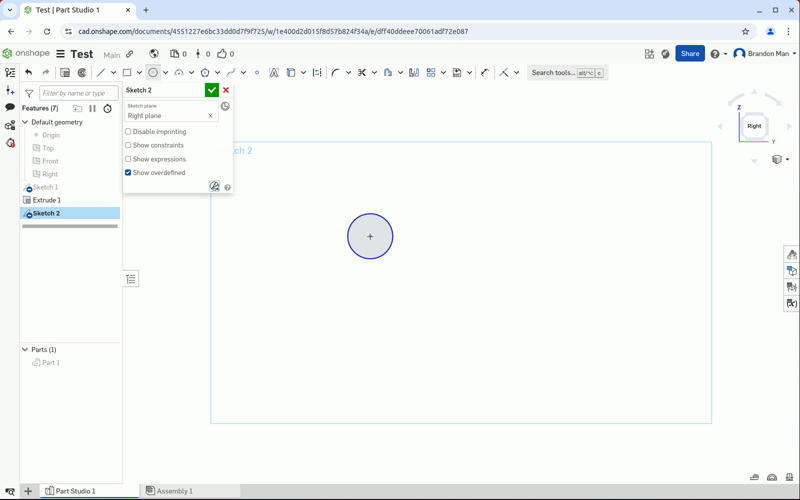
key_up(shift)
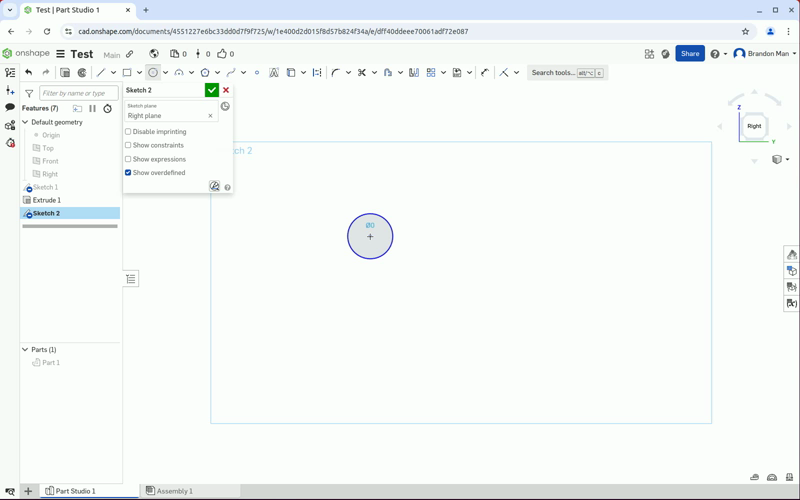
mouse_move(388, 236)
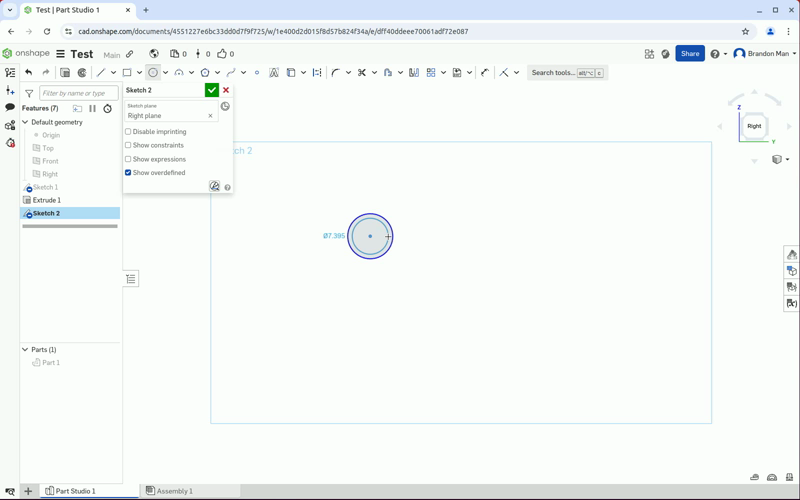
click(388, 236)
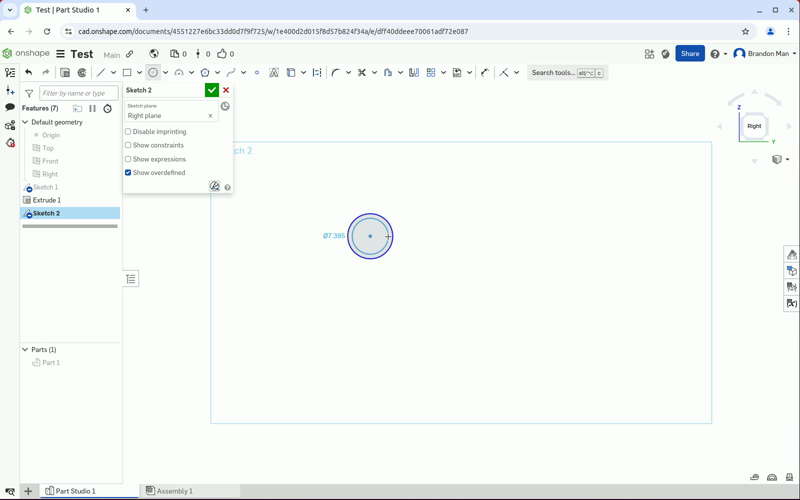
key(esc)
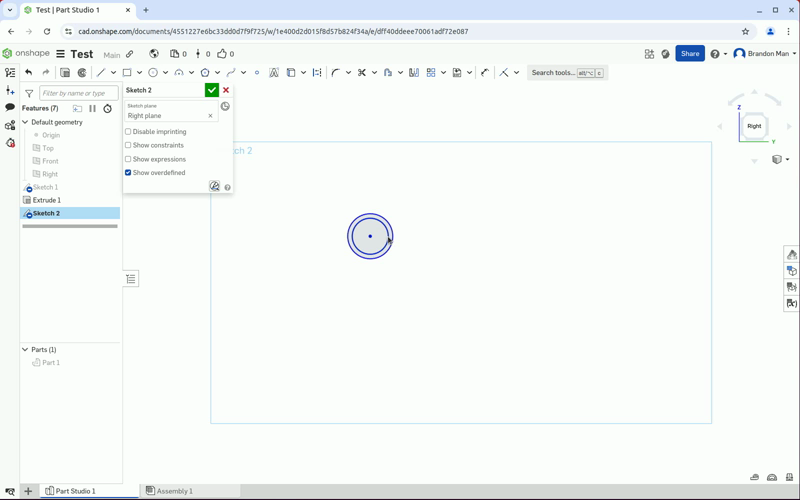
mouse_move(389, 239)
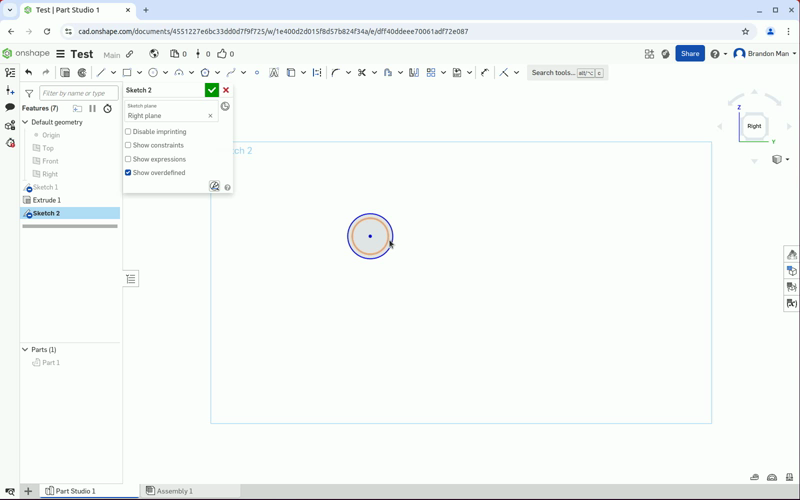
scroll(6)
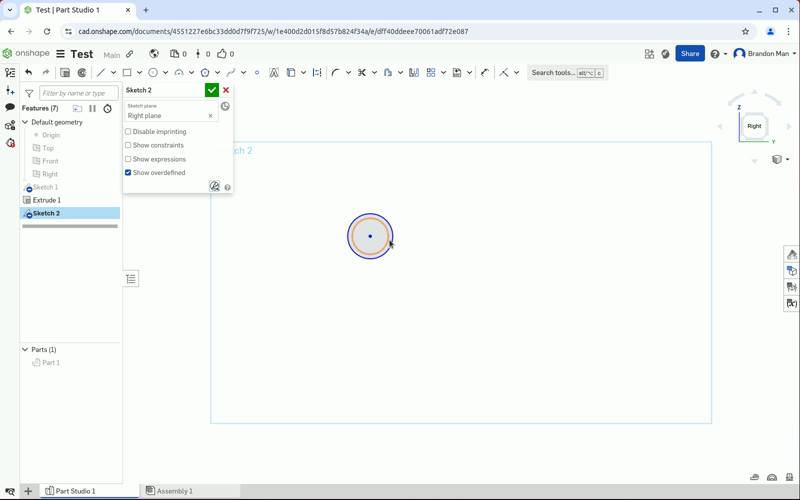
scroll(6)
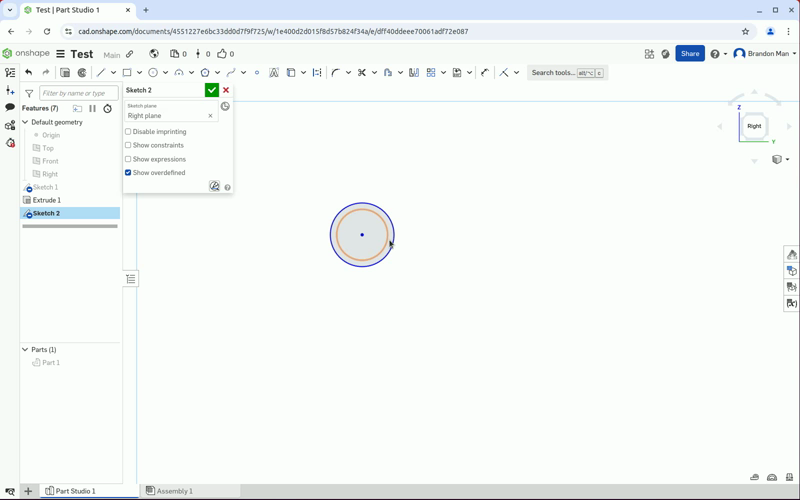
scroll(6)
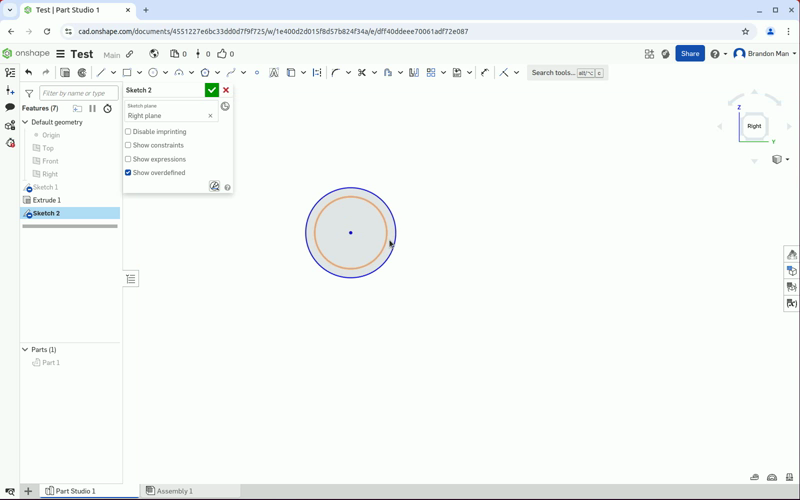
scroll(6)
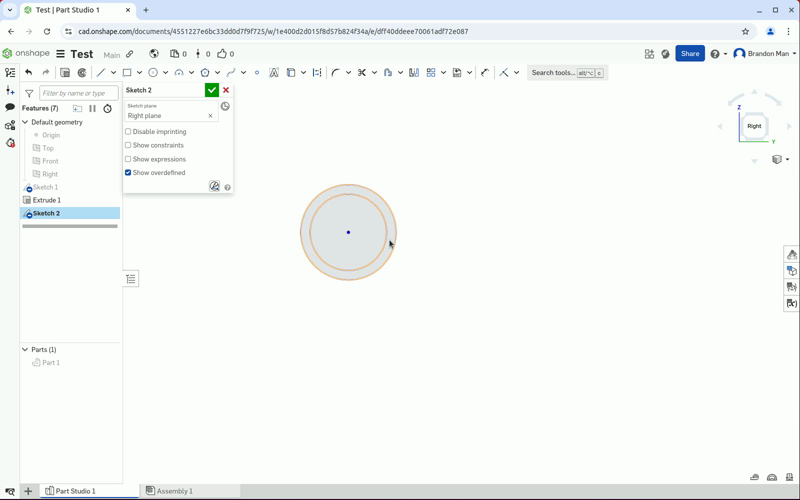
scroll(6)
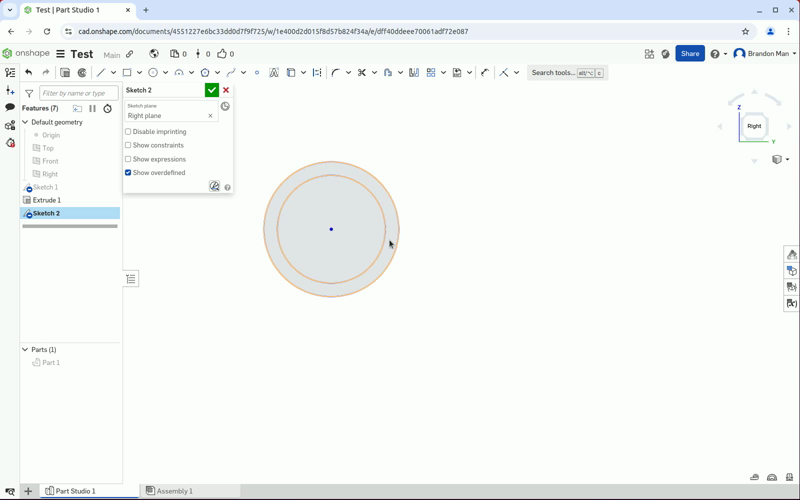
scroll(6)
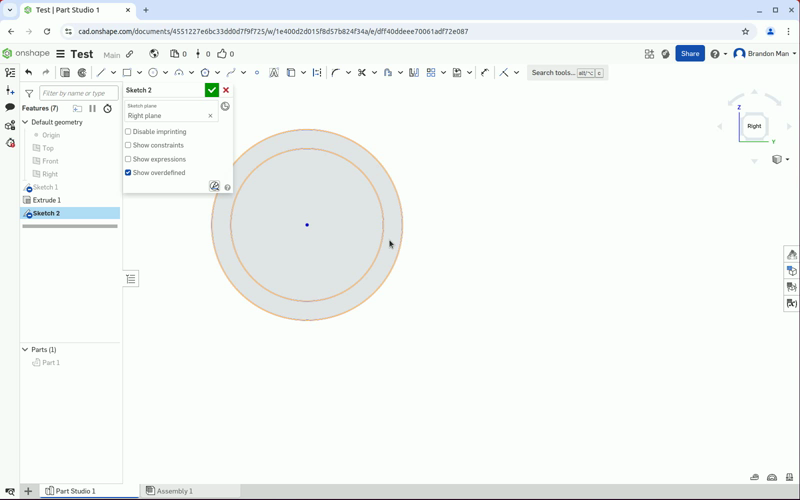
scroll(6)
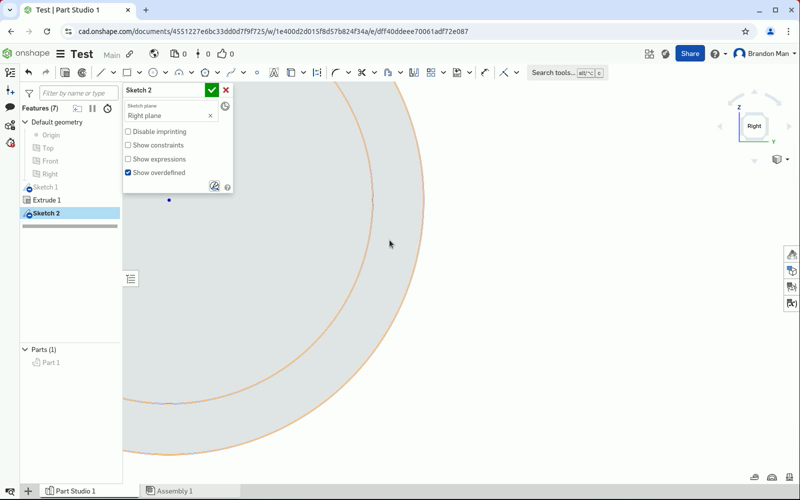
click(389, 239)
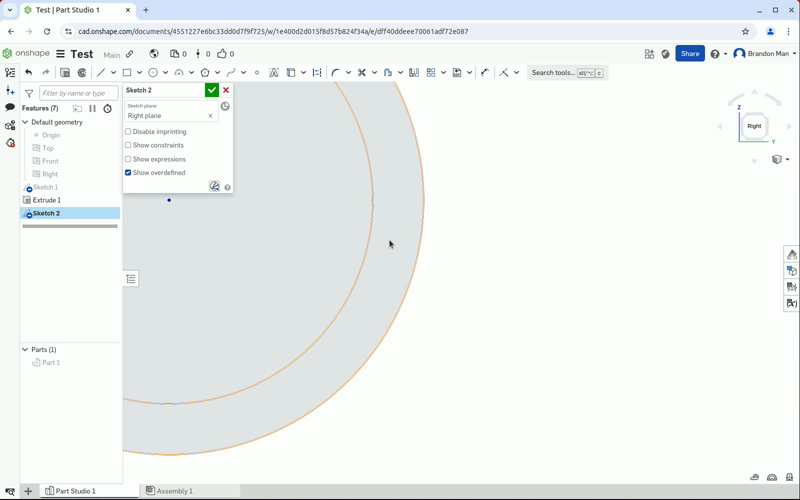
scroll(-6)
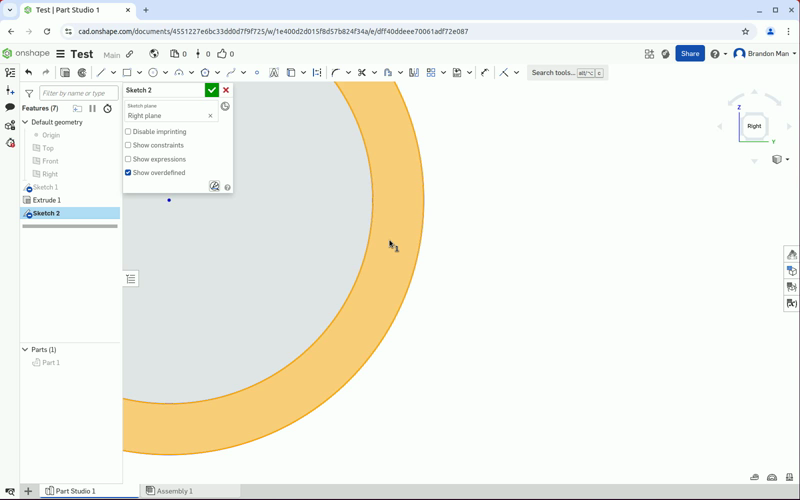
scroll(-6)
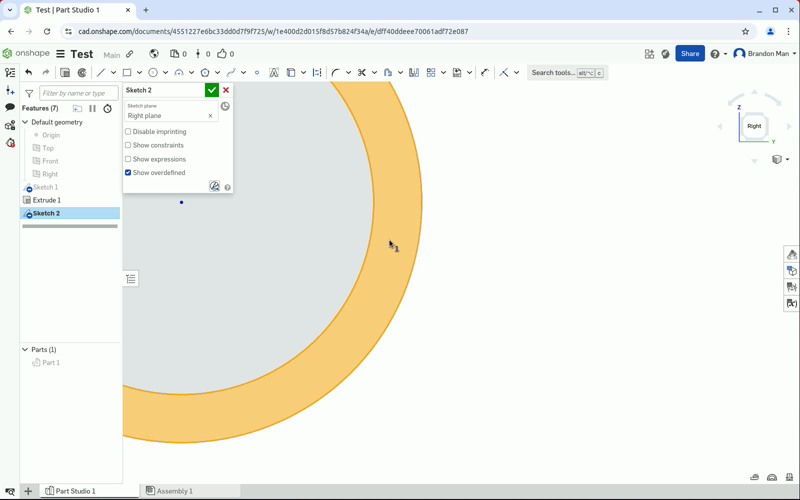
scroll(-6)
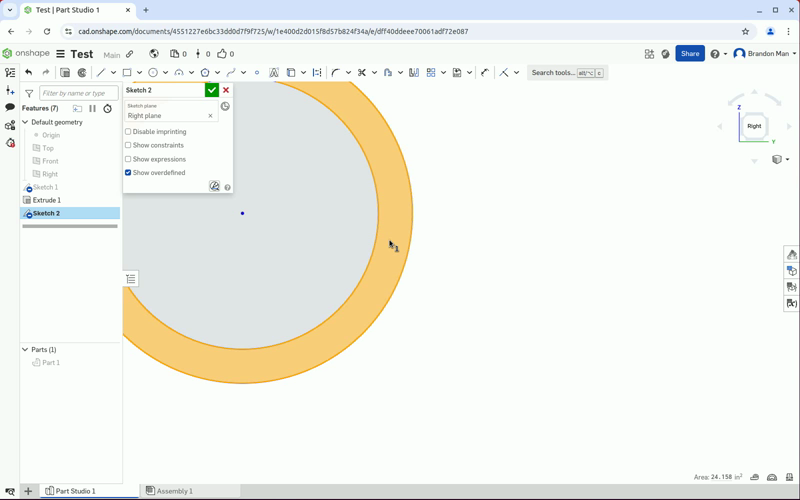
scroll(-6)
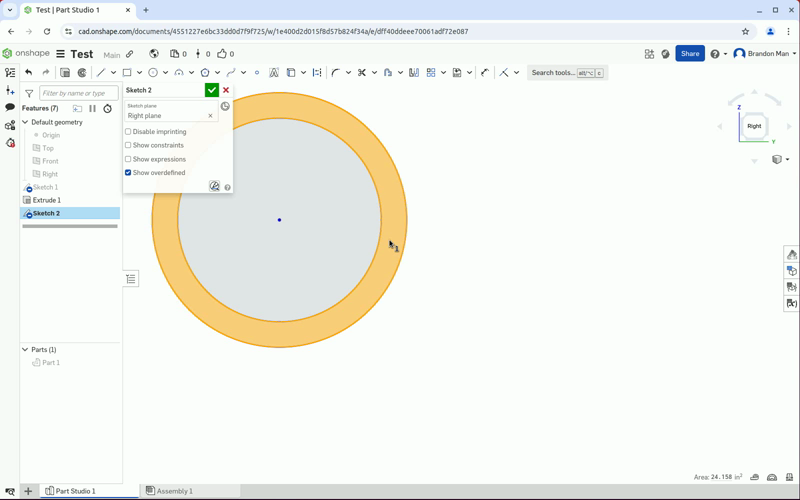
scroll(-6)
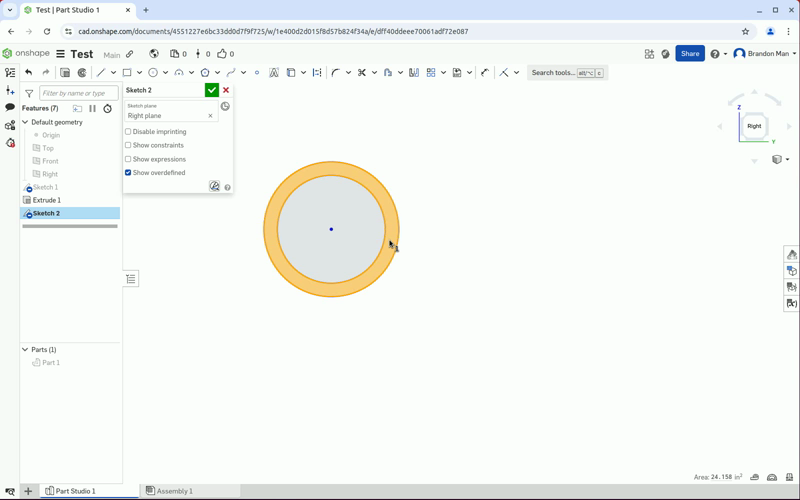
scroll(-6)
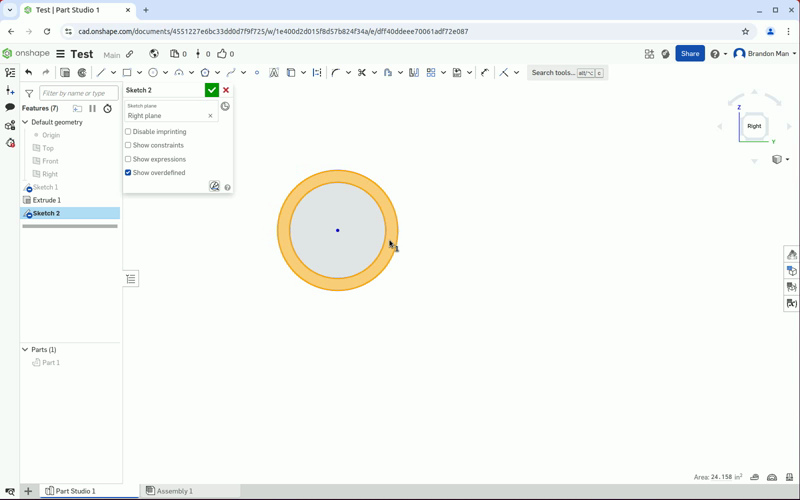
scroll(-6)
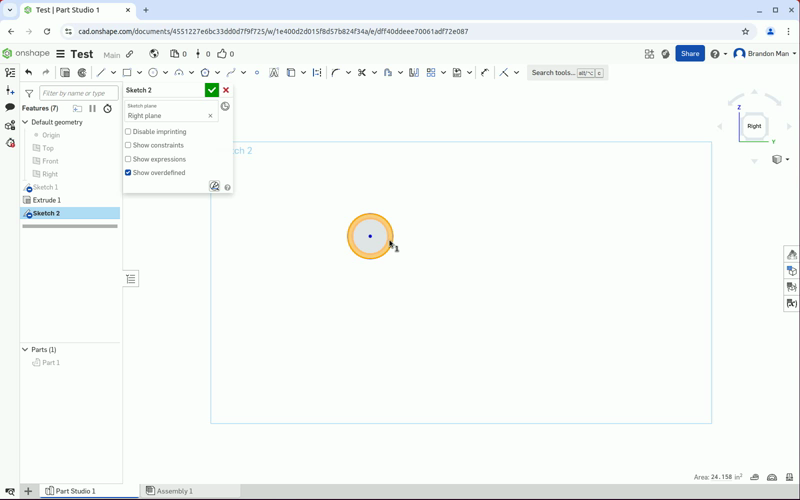
mouse_move(73, 352)
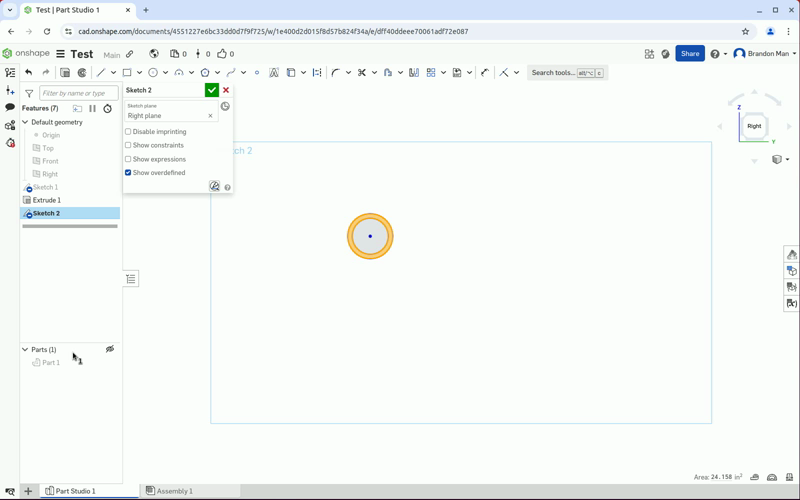
key(shift+y)
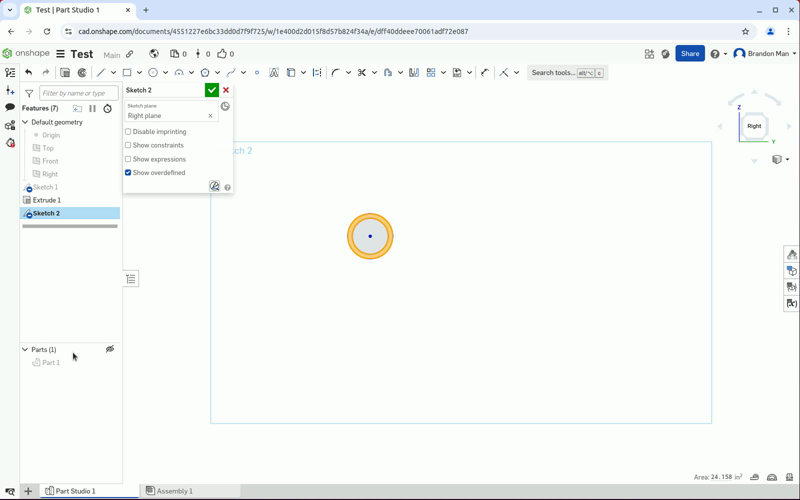
key(shift+e)
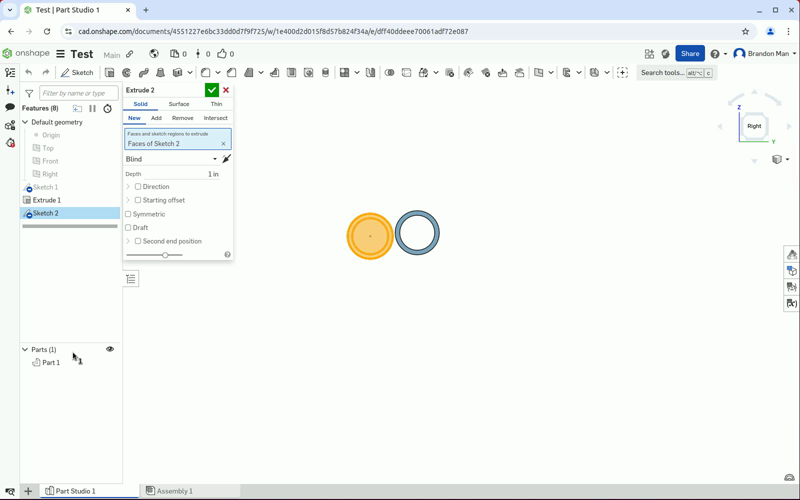
mouse_move(143, 106)
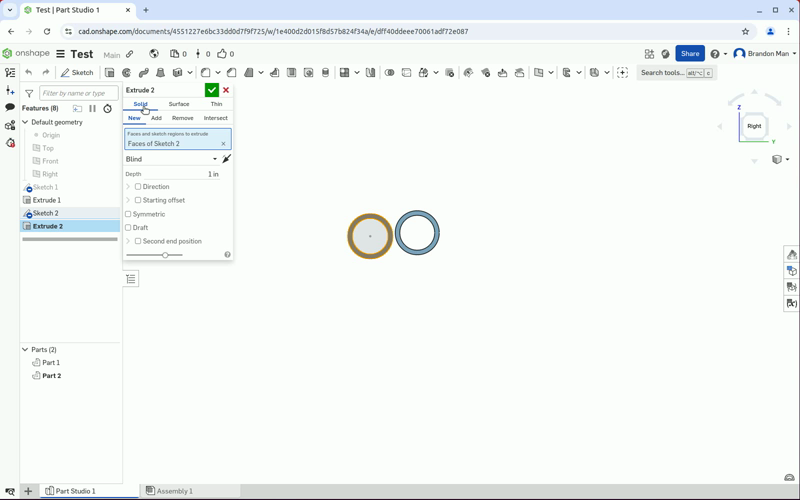
click(143, 106)
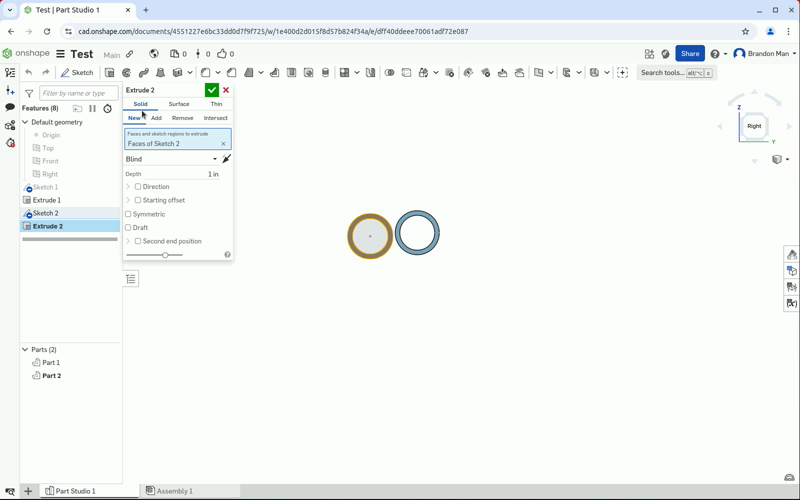
mouse_move(137, 120)
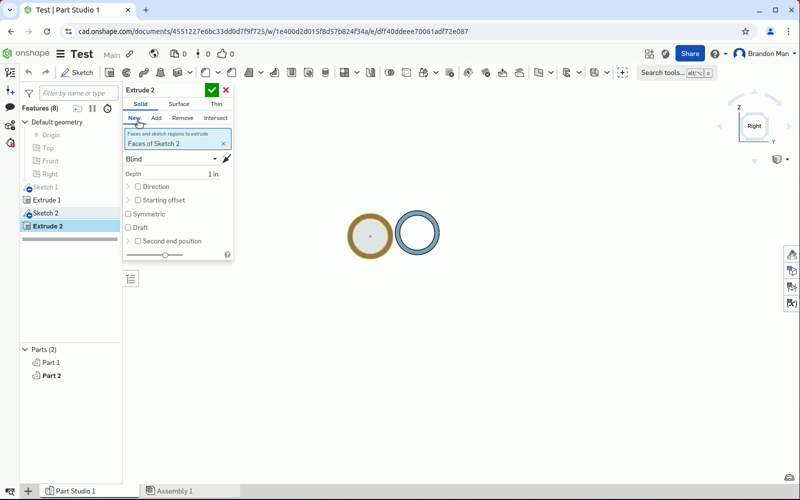
click(137, 120)
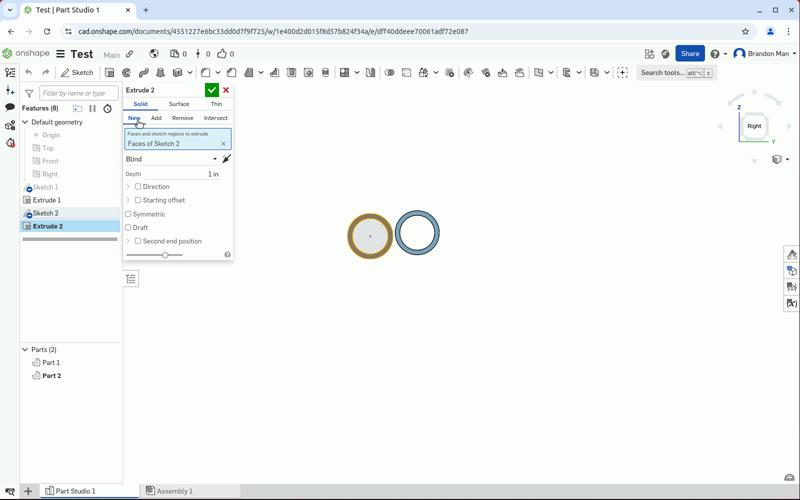
key(tab, 4)
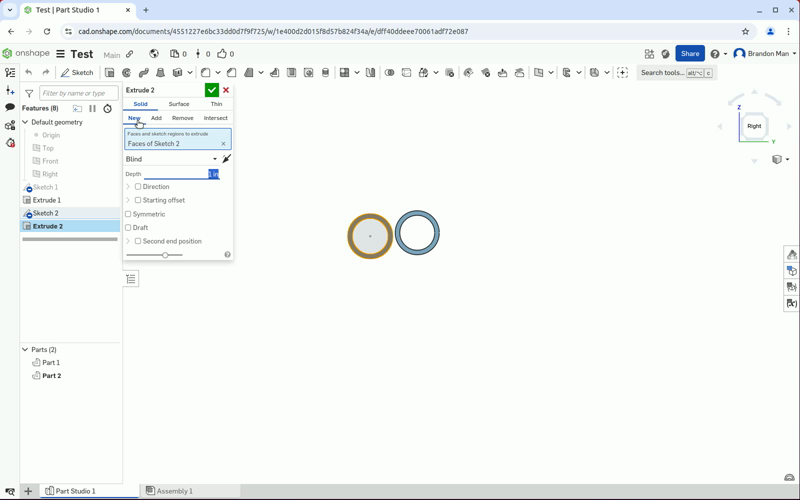
text(3.851)
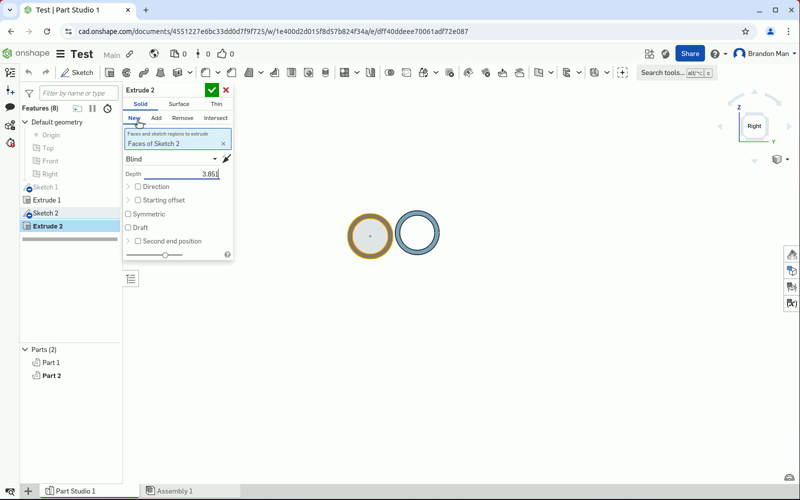
key(enter)
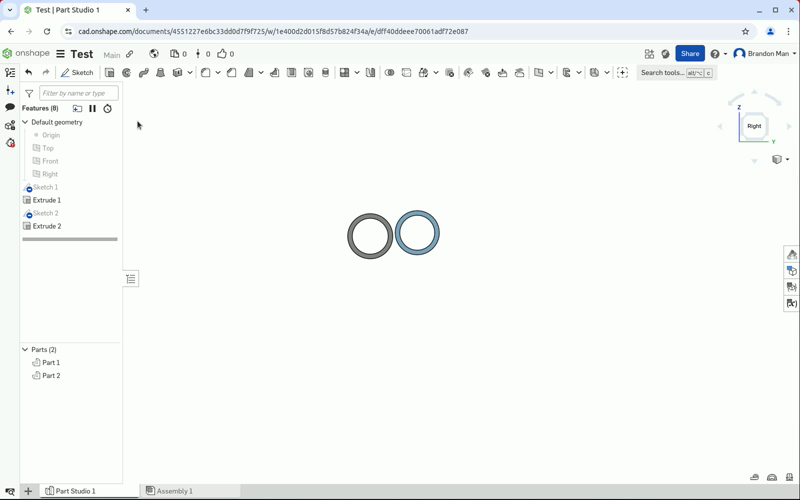
key(shift+h)
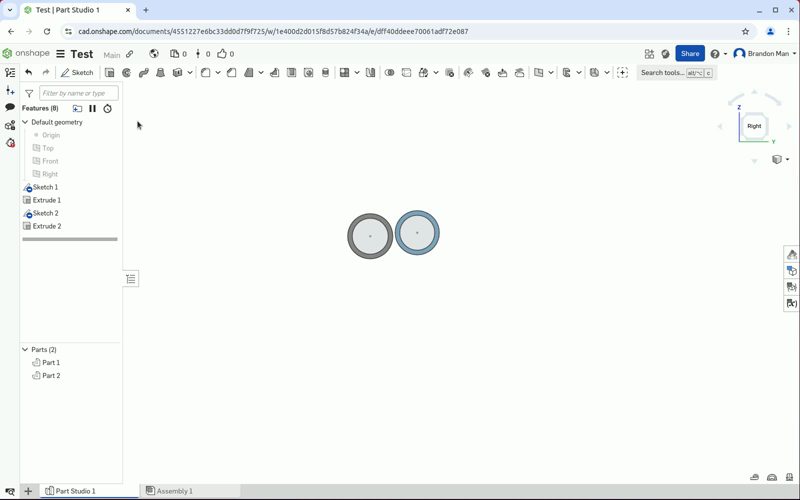
key(shift+h)
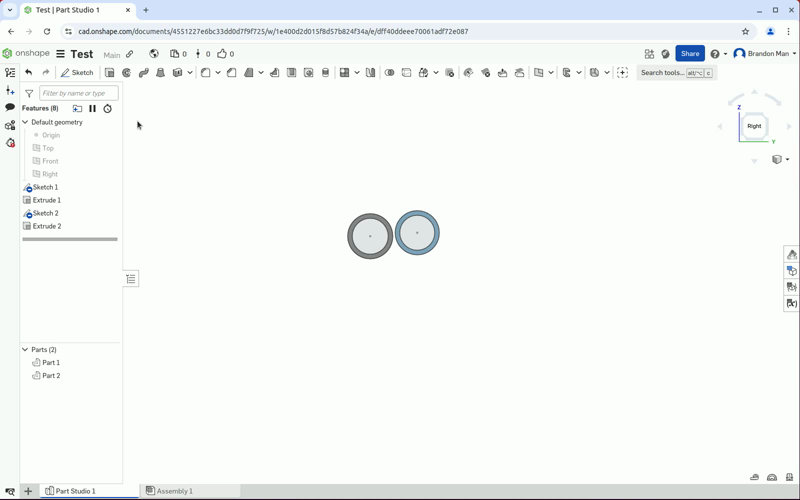
key(shift+7)
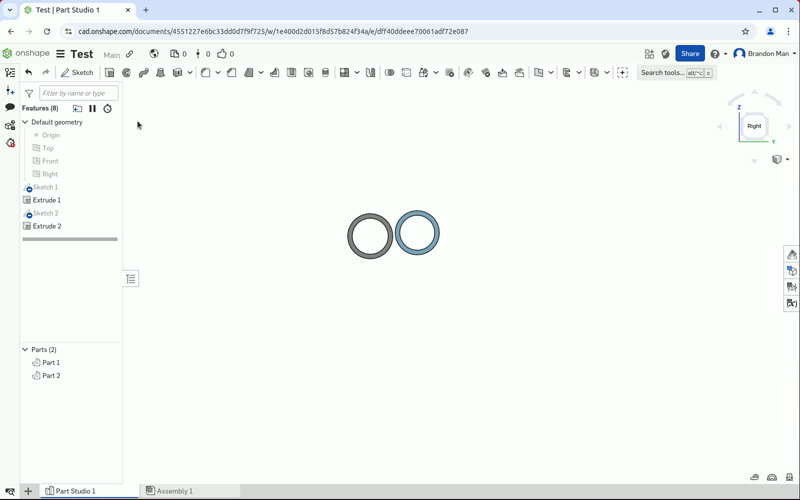
key(right, 2)
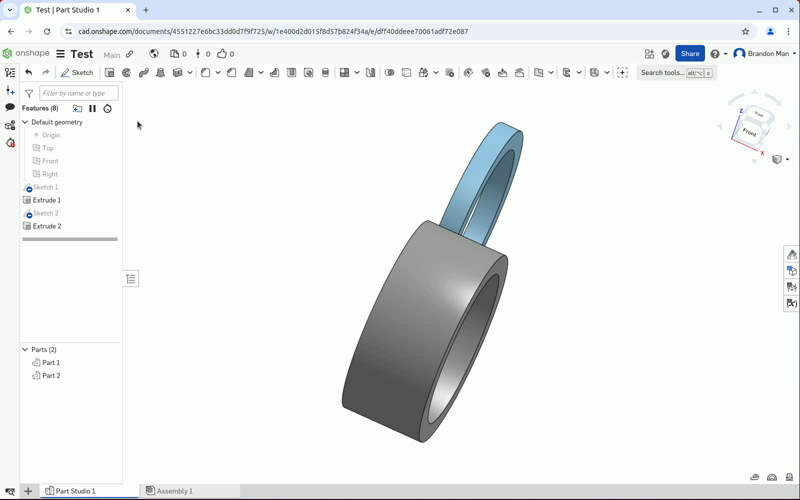
key(down, 2)
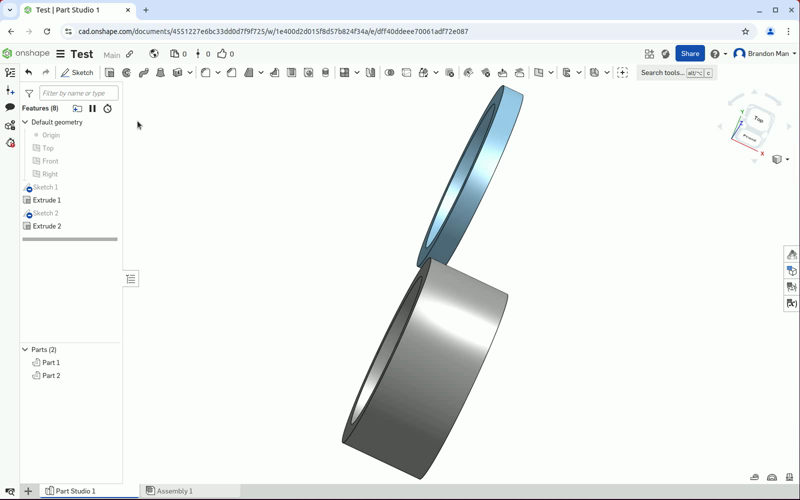
key(up, 2)
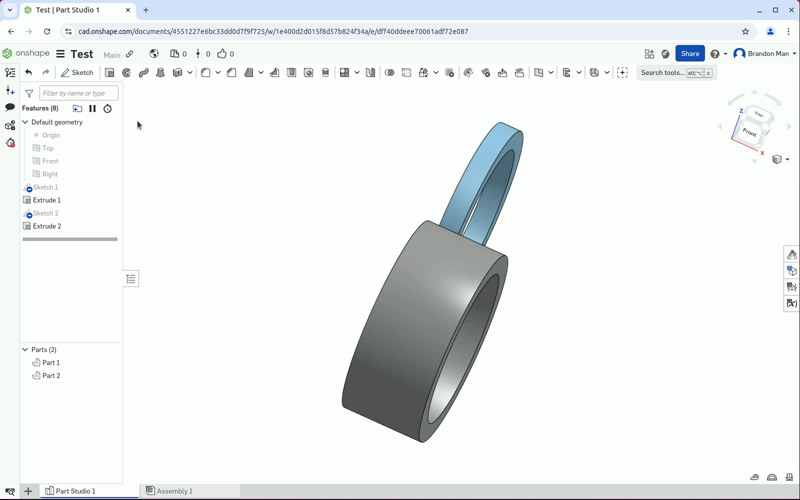
key(left, 2)
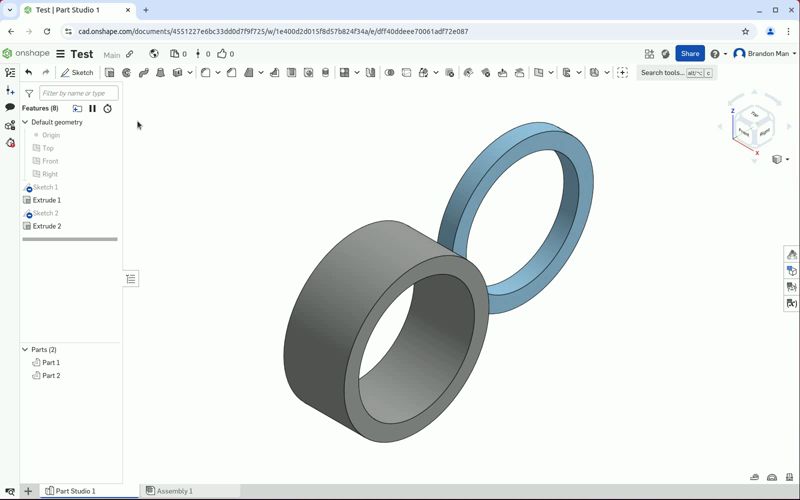
mouse_move(73, 189)
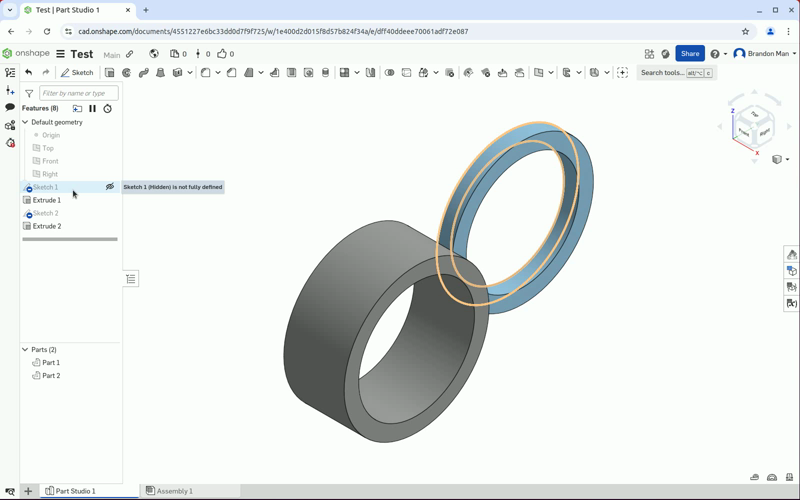
click(73, 189)